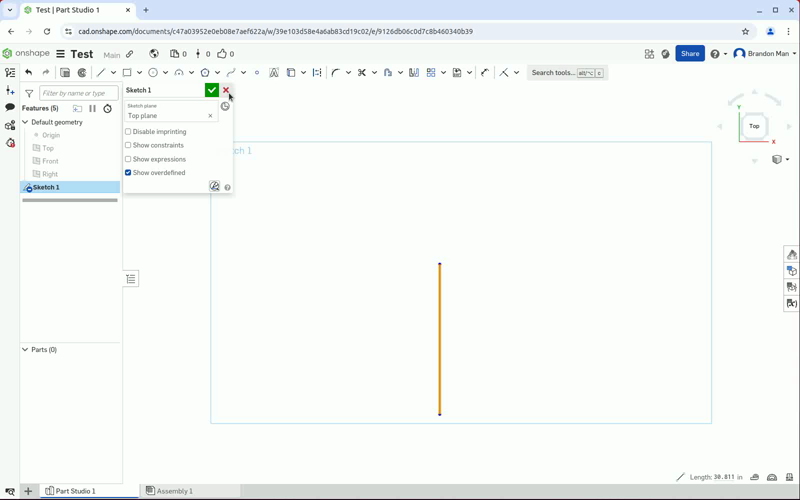
key(shift+h)
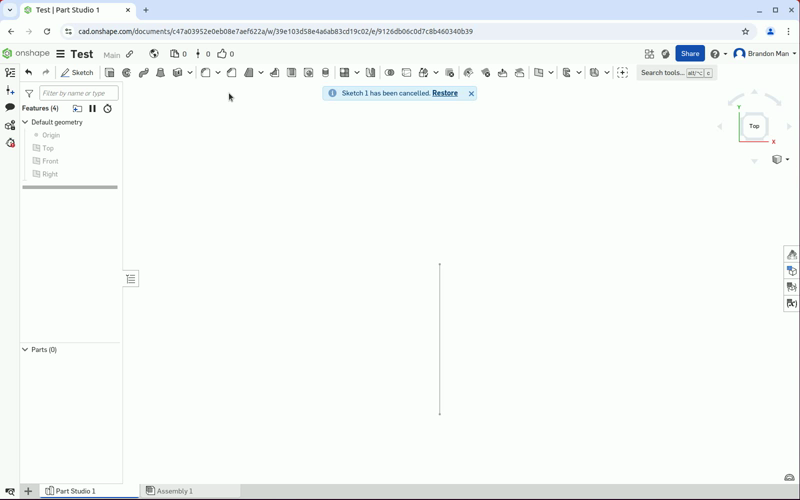
mouse_move(73, 352)
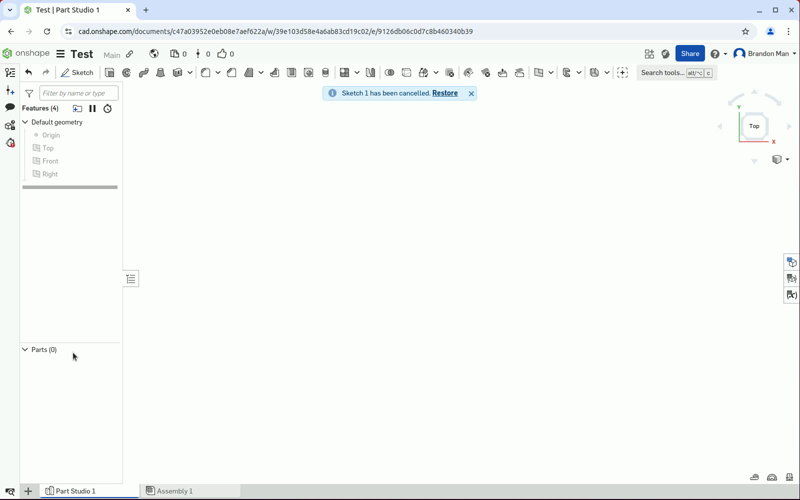
key(y)
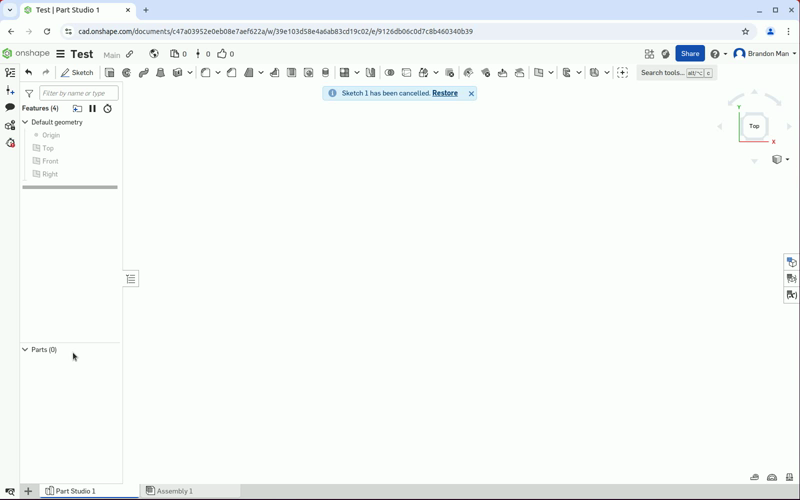
key(shift+p)
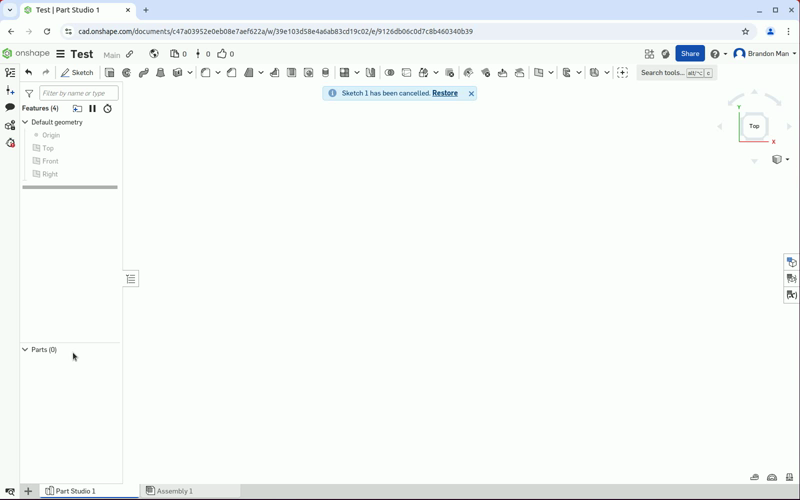
key(space)
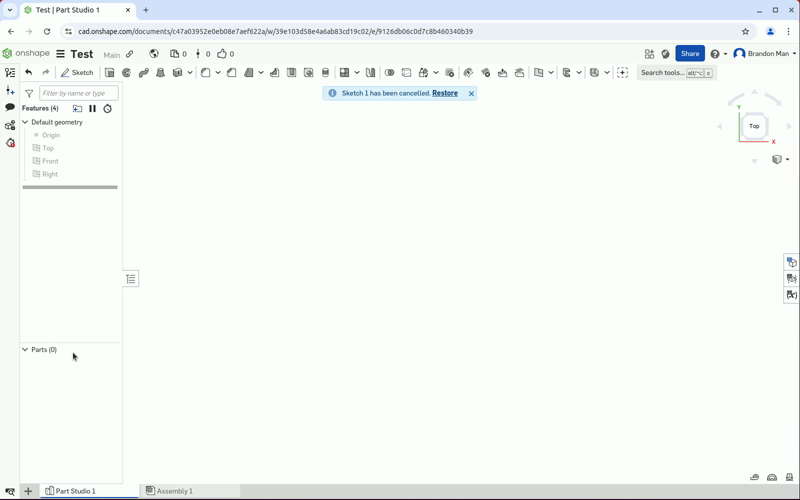
key_down(shift)
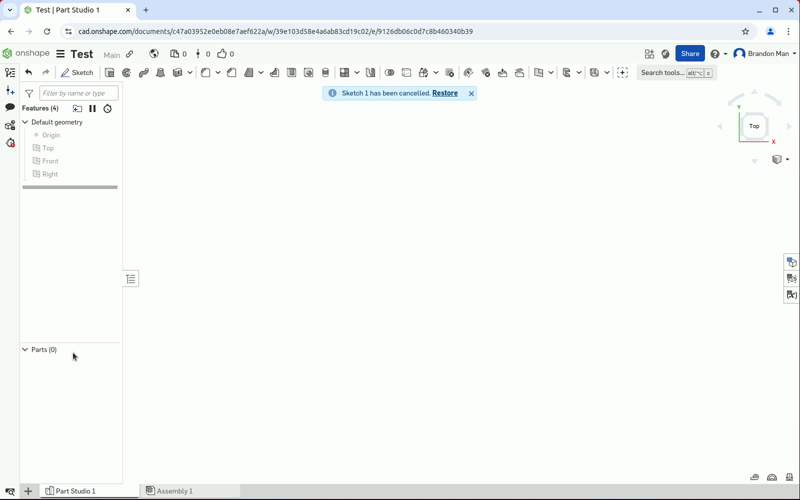
key(up)
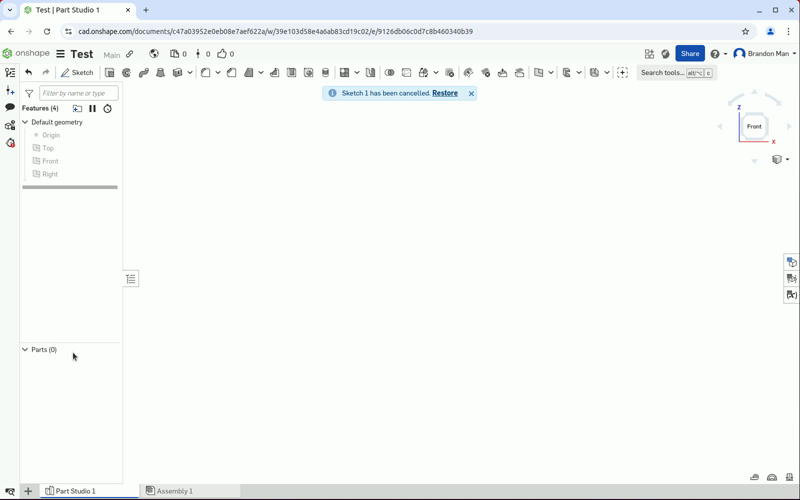
key_up(shift)
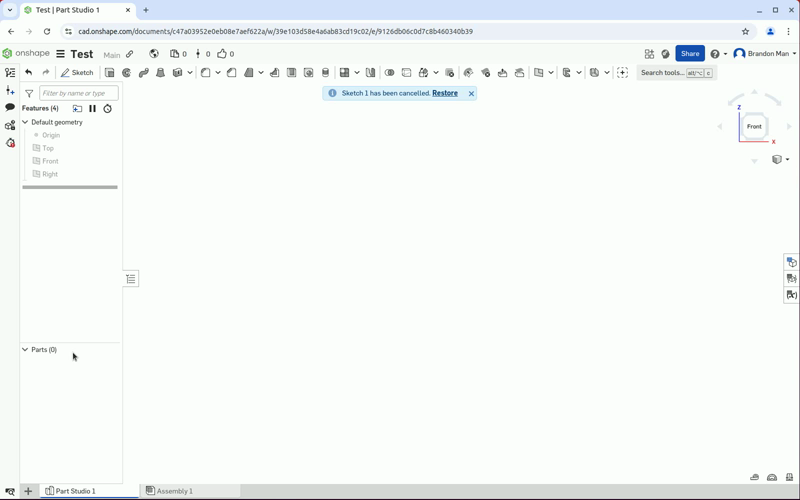
mouse_move(73, 352)
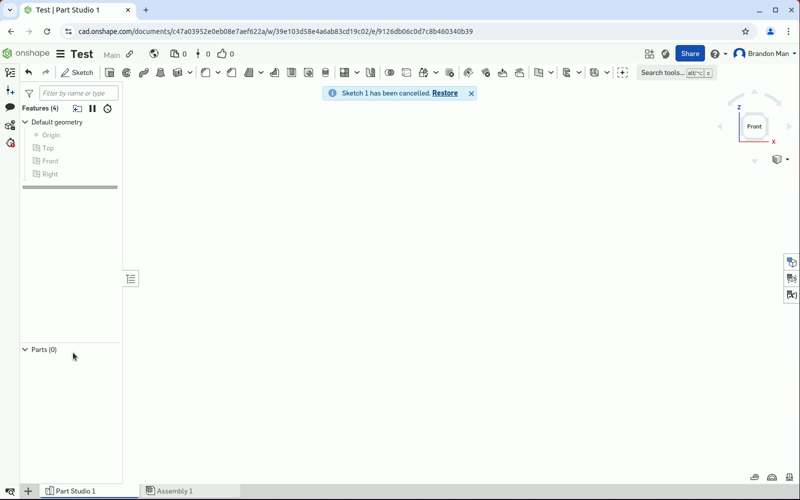
key(shift+y)
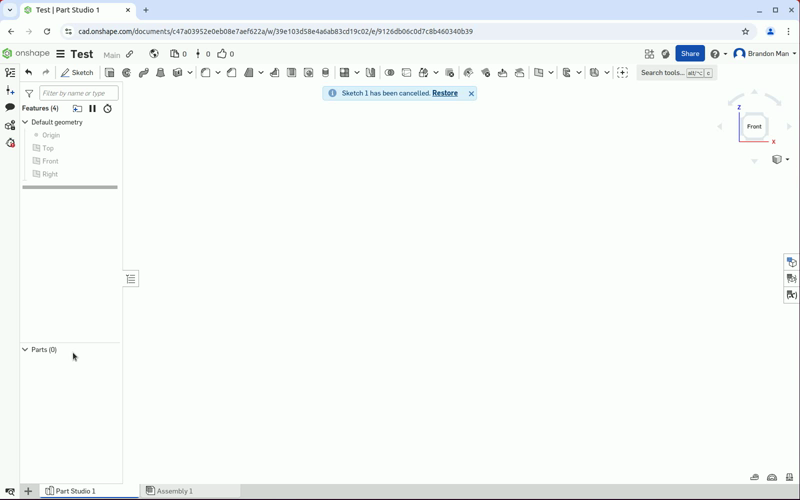
key(shift+s)
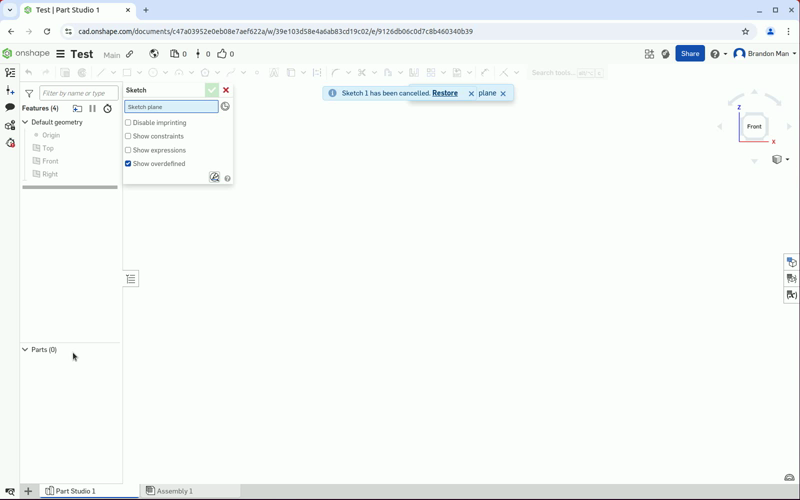
mouse_move(73, 163)
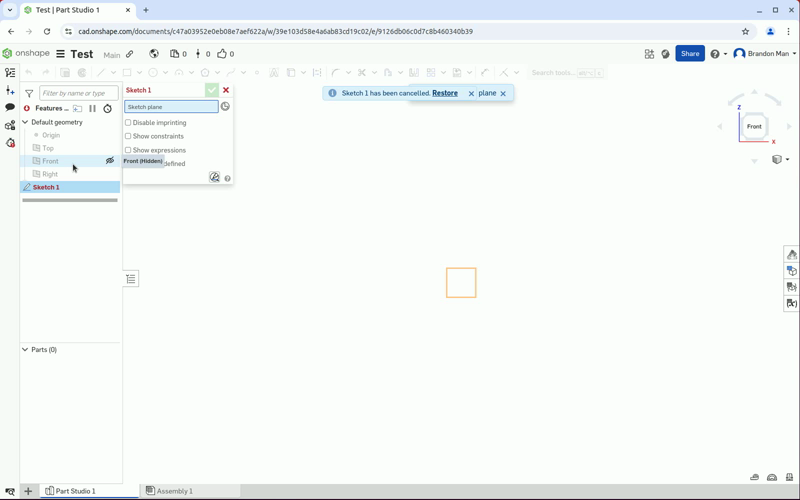
click(73, 163)
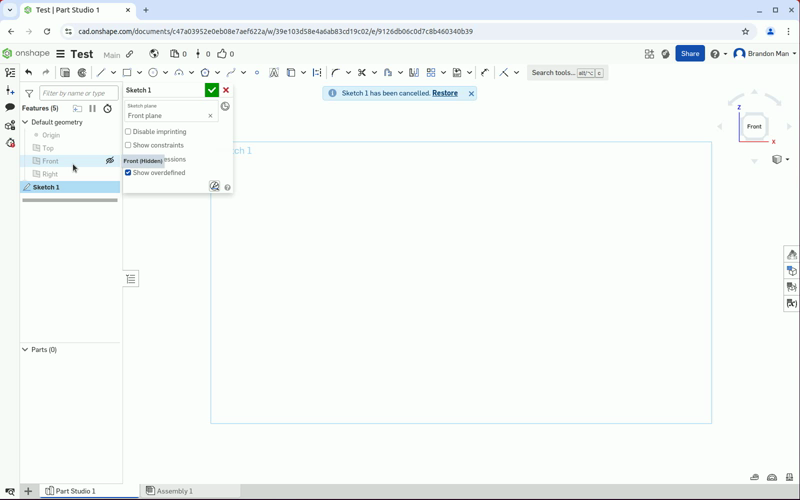
mouse_move(73, 352)
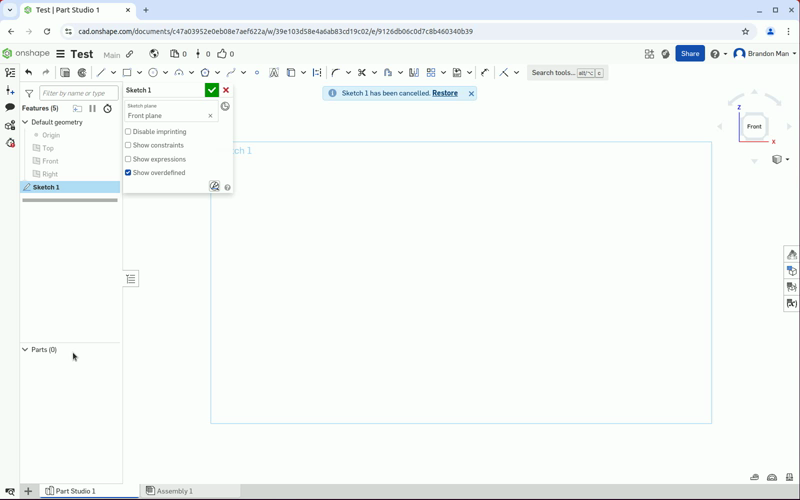
key(y)
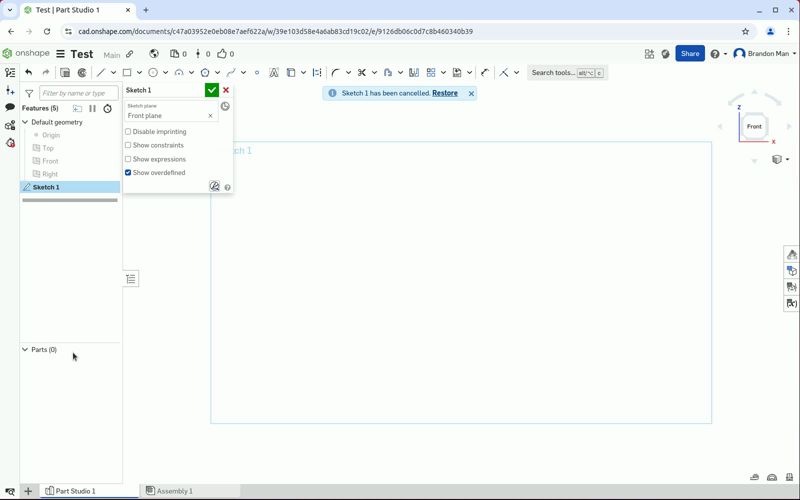
key(l)
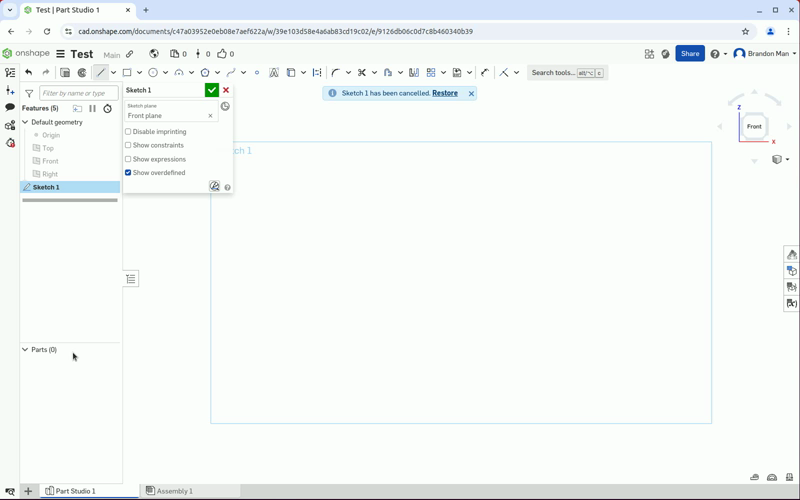
key_down(shift)
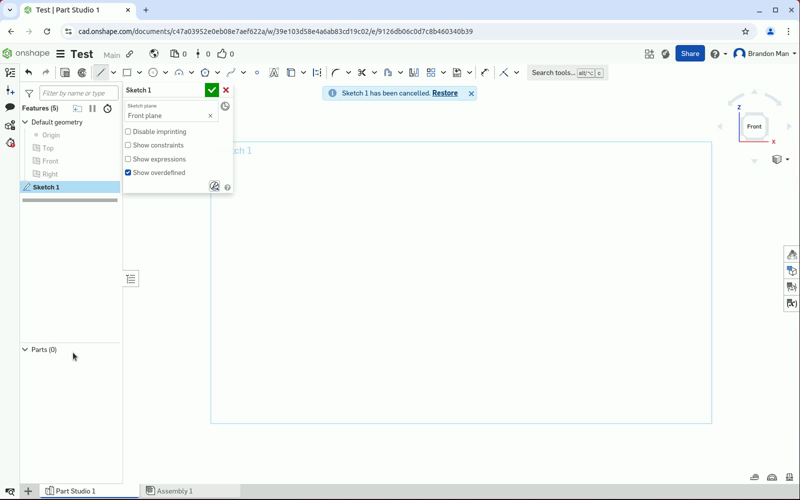
mouse_move(460, 282)
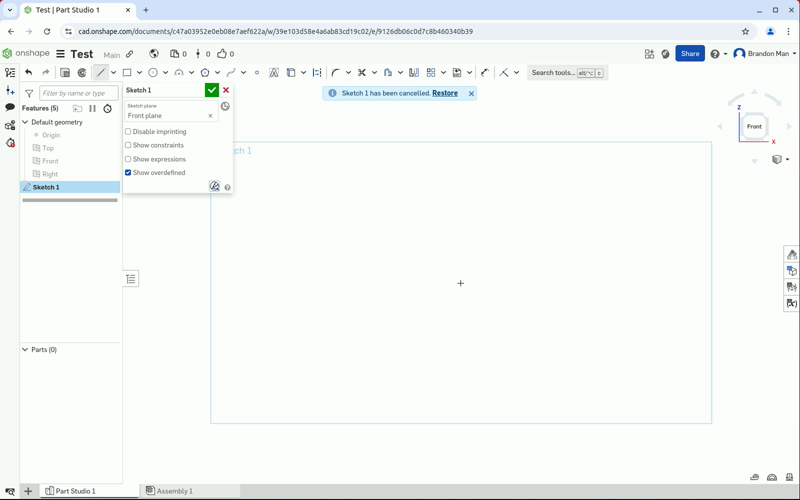
click(460, 282)
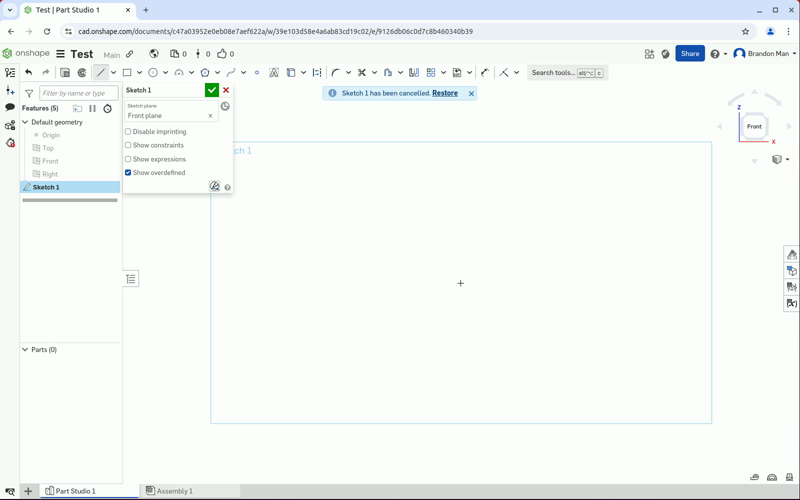
key_up(shift)
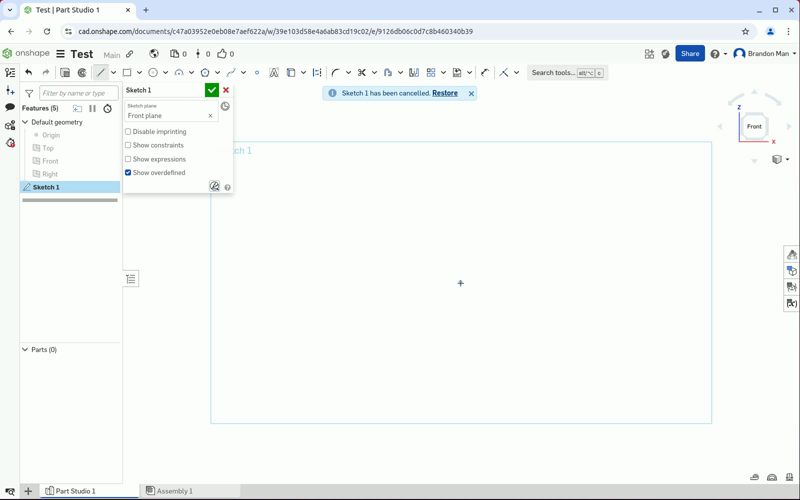
key_down(shift)
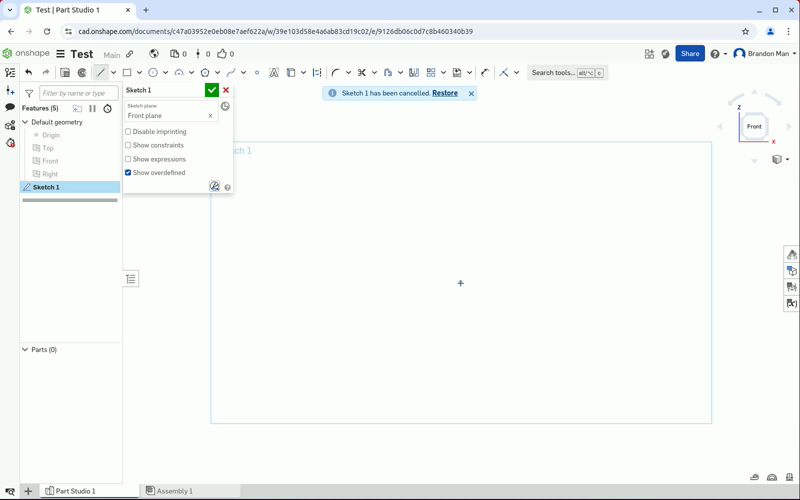
mouse_move(573, 282)
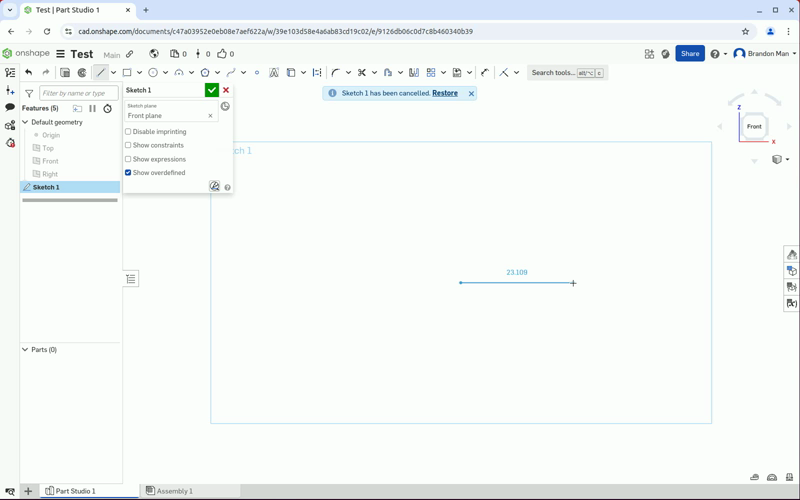
click(573, 282)
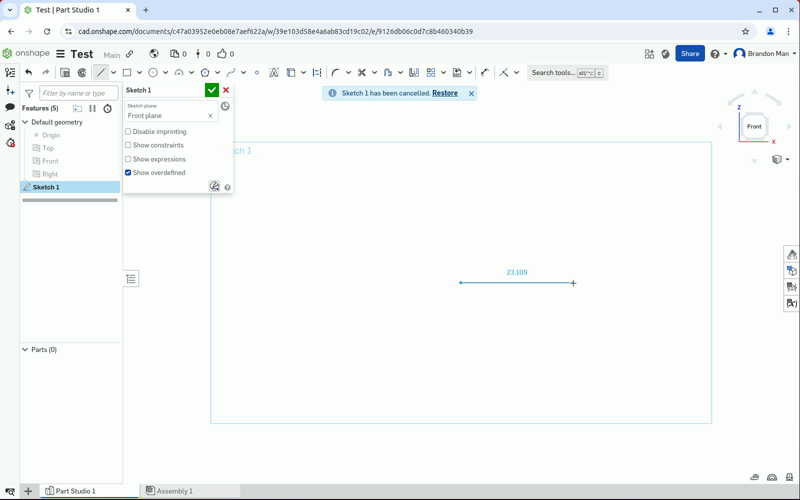
key_up(shift)
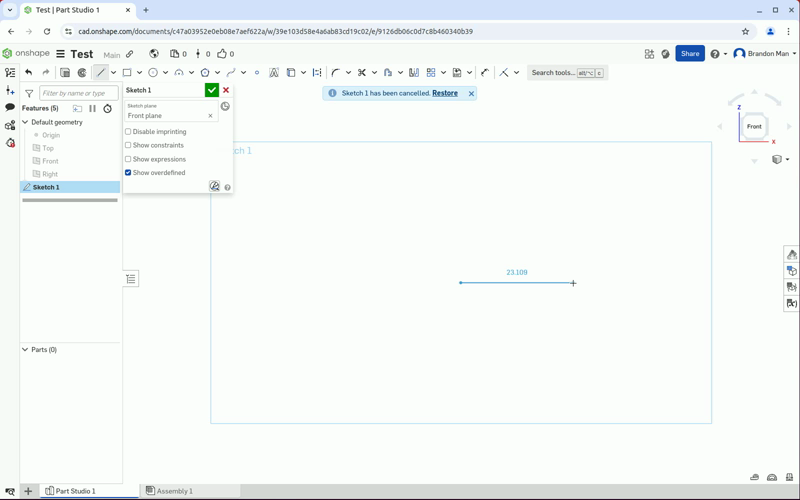
key_down(shift)
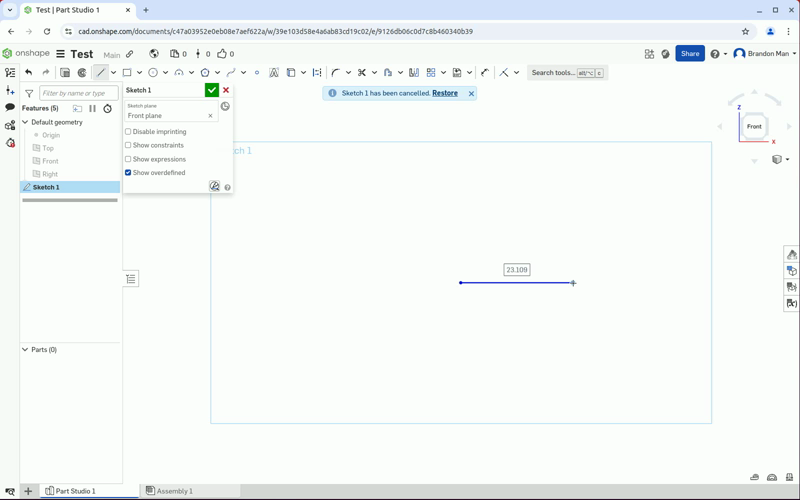
mouse_move(589, 282)
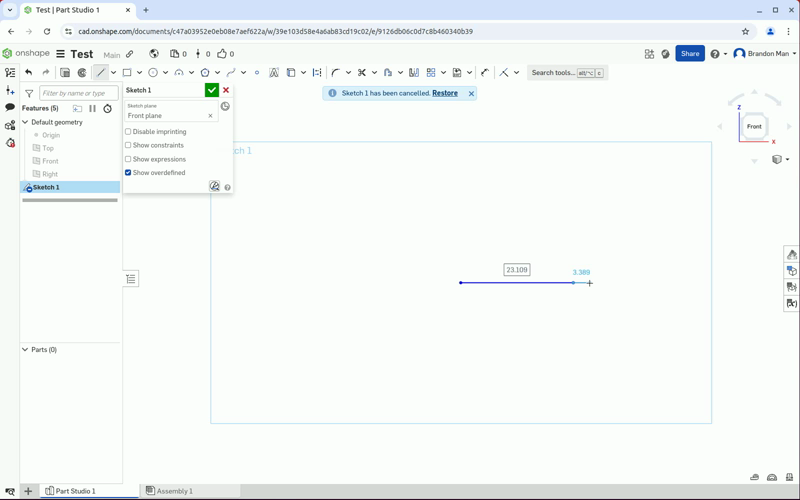
mouse_move(573, 230)
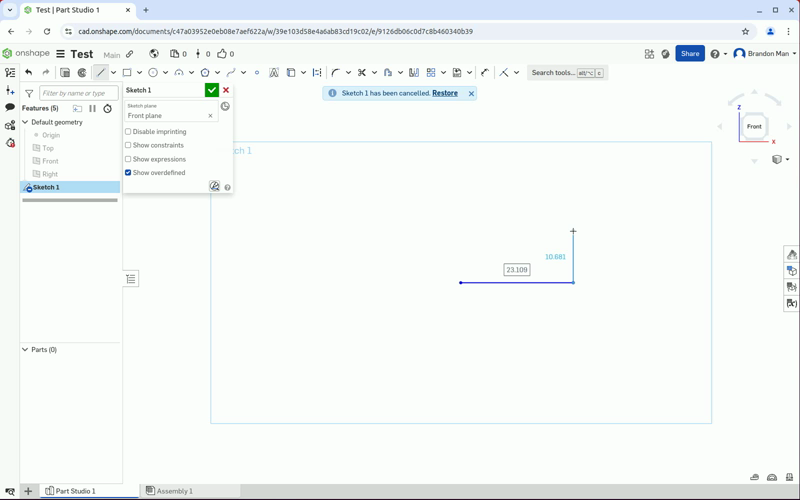
click(573, 230)
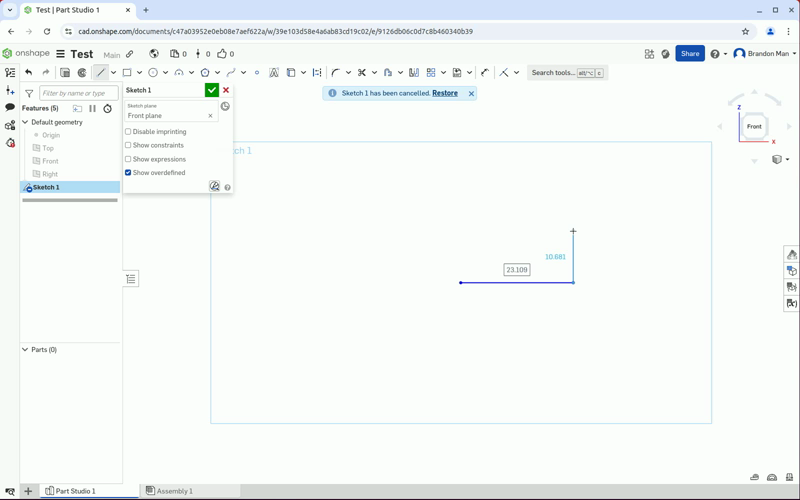
key_up(shift)
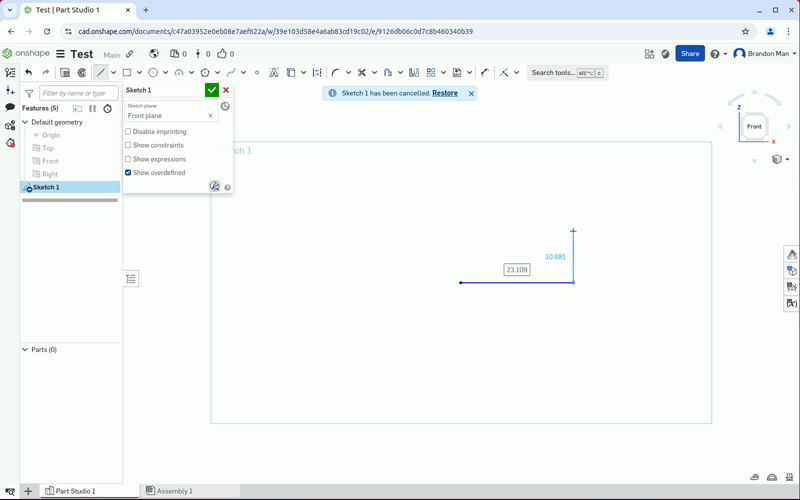
key_down(shift)
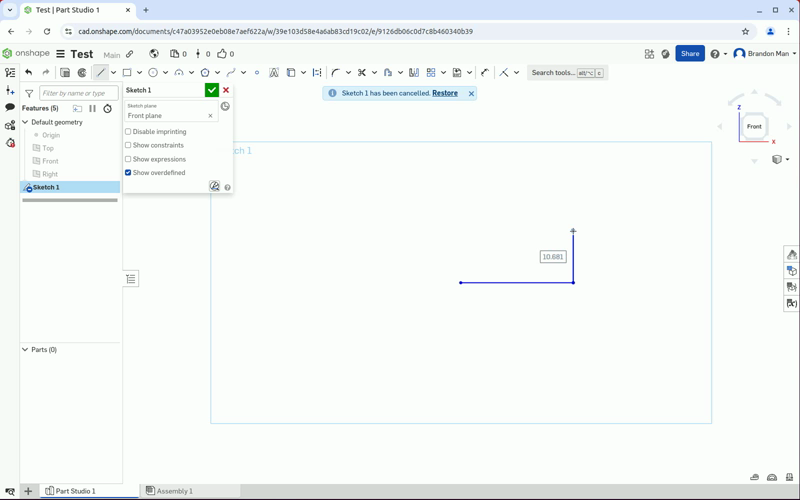
mouse_move(460, 230)
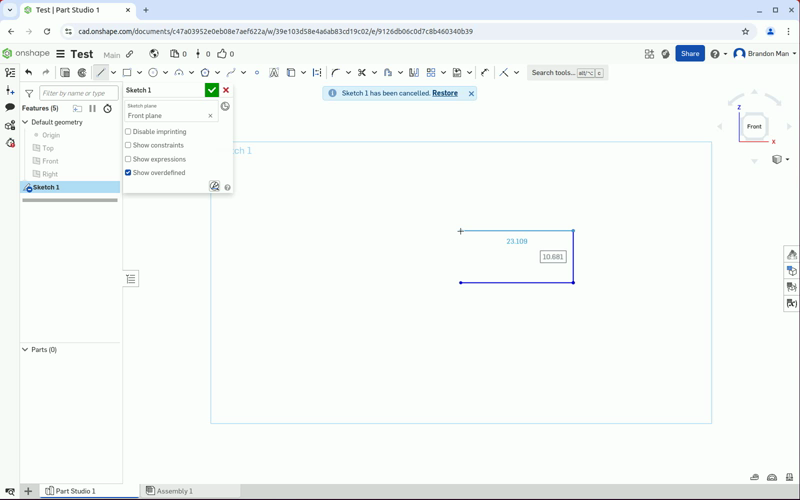
click(460, 230)
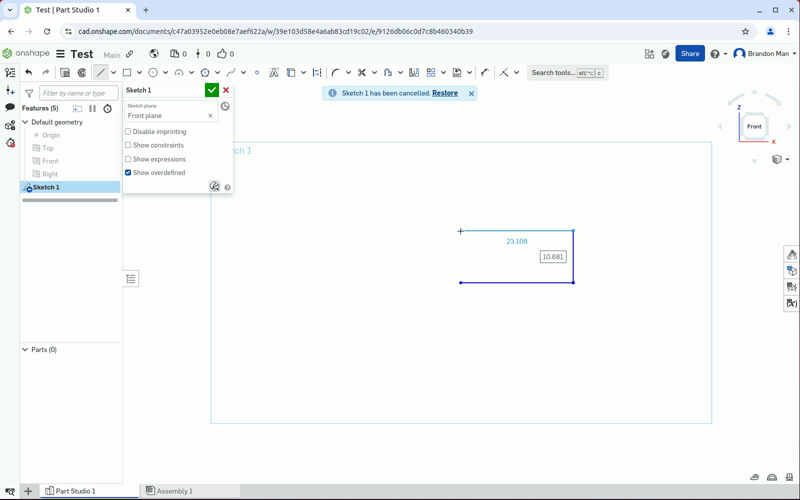
key_up(shift)
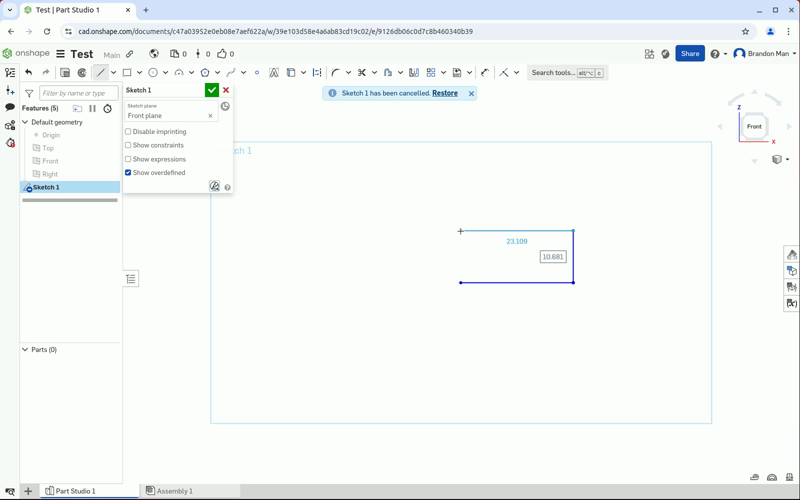
mouse_move(490, 230)
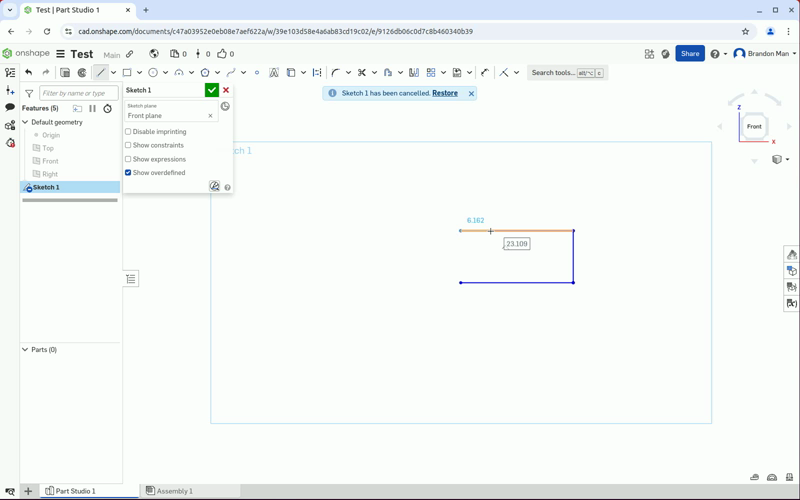
key_down(shift)
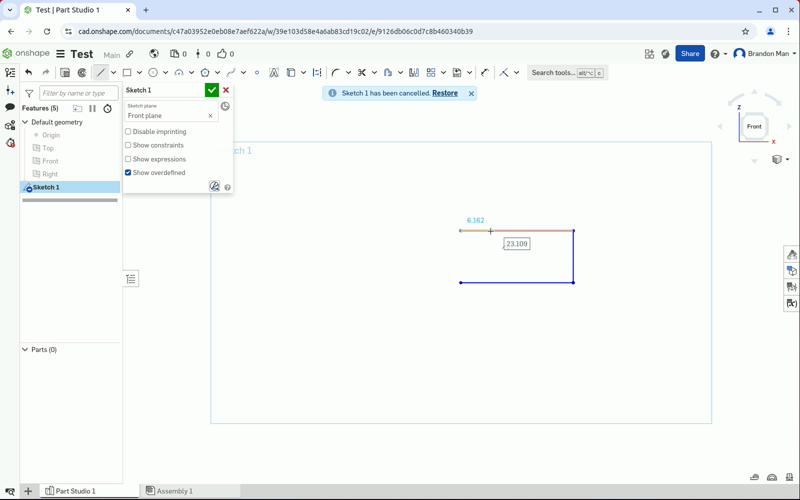
mouse_move(460, 282)
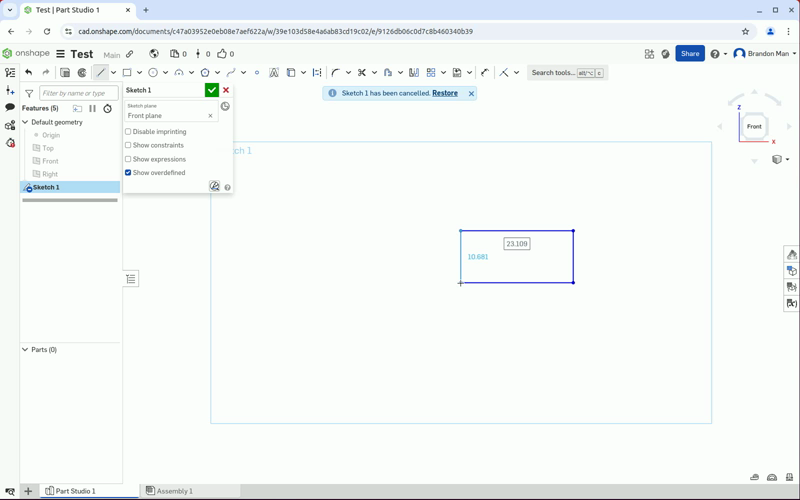
key_up(shift)
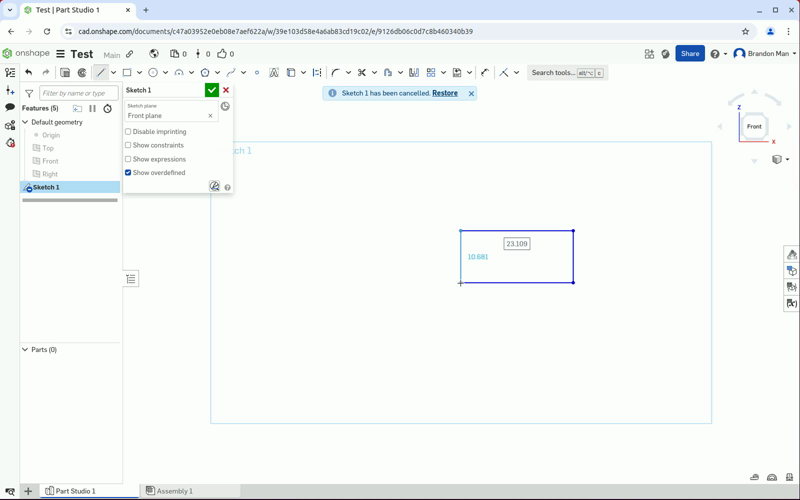
click(460, 282)
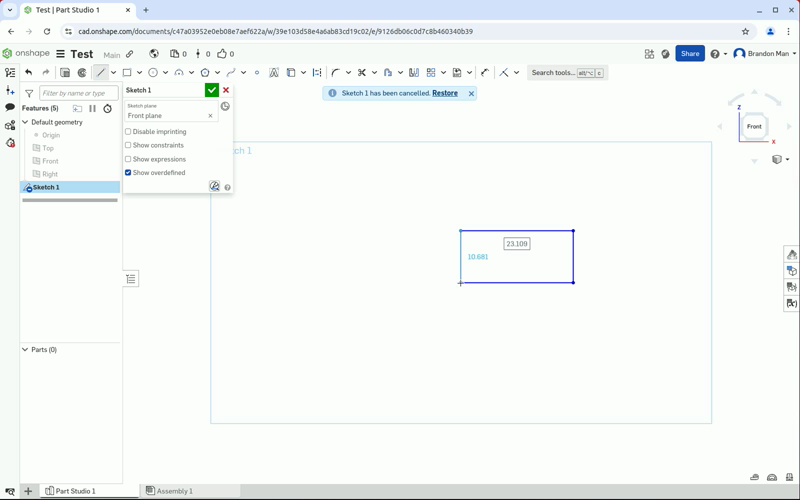
key(esc)
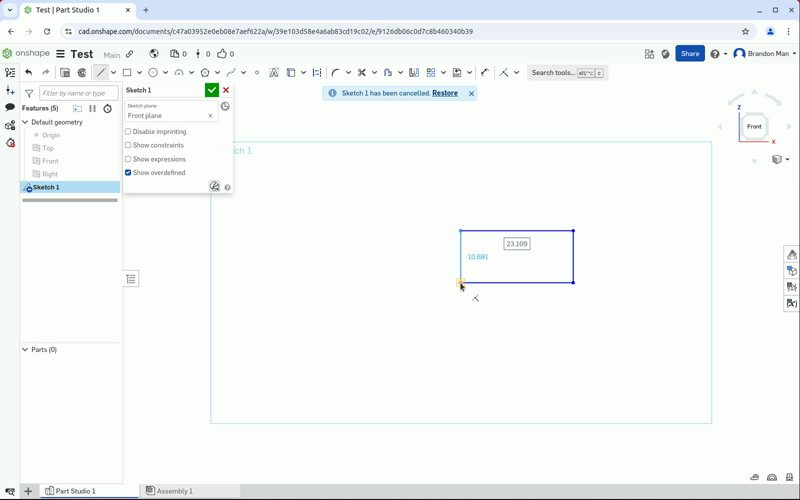
mouse_move(503, 259)
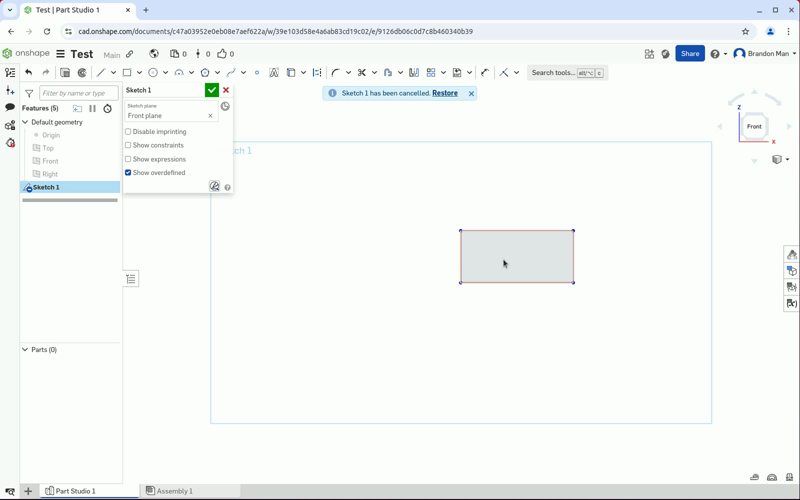
click(503, 259)
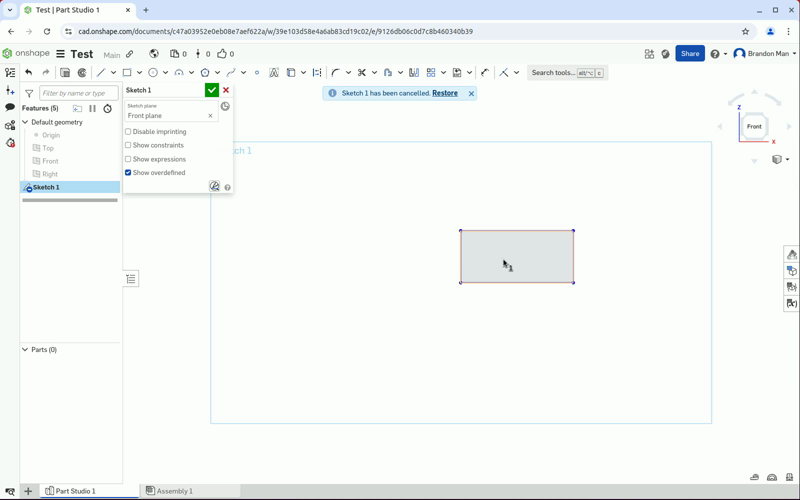
mouse_move(73, 352)
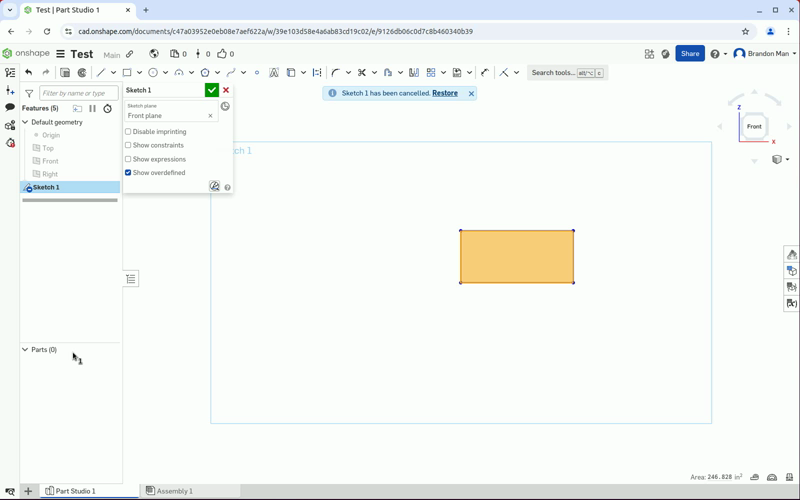
key(shift+y)
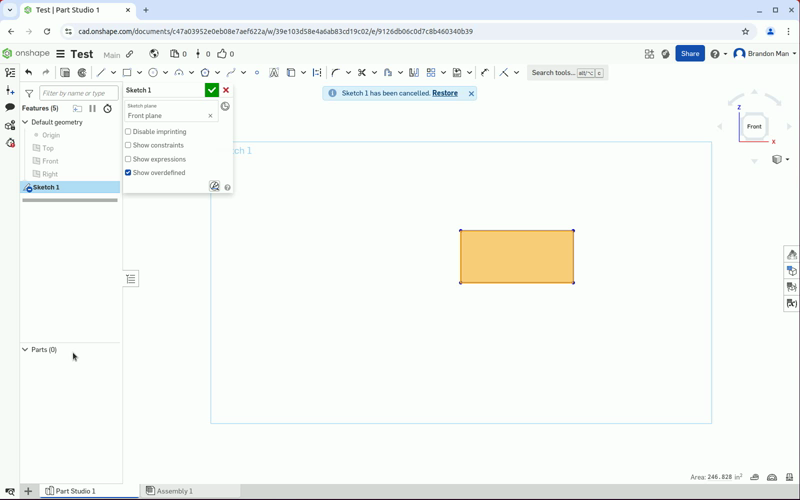
key(shift+e)
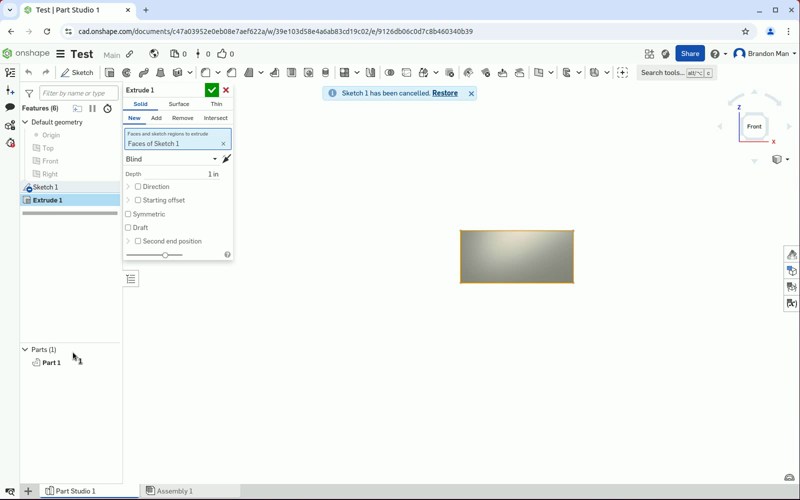
mouse_move(143, 106)
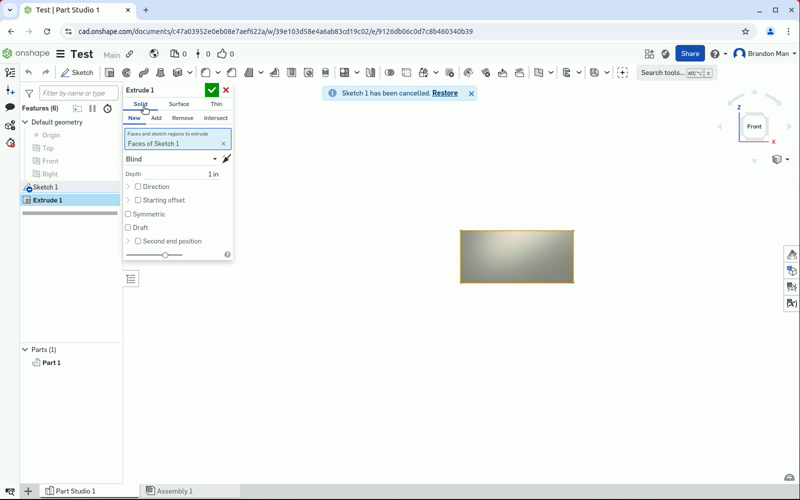
click(143, 106)
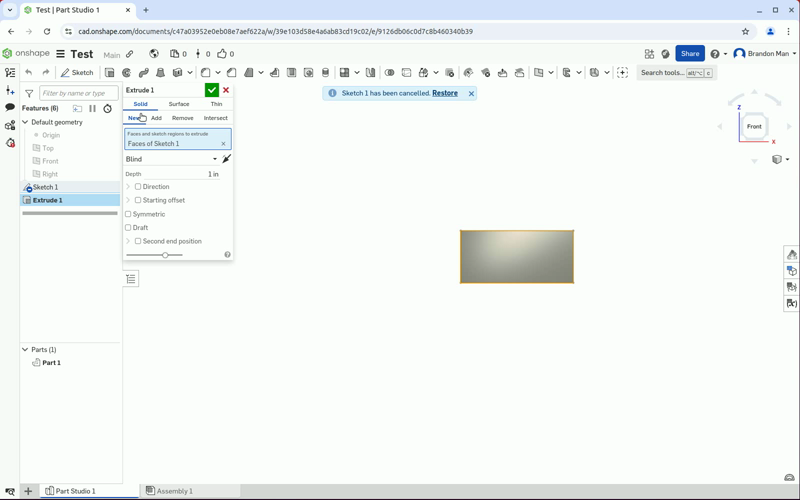
mouse_move(137, 120)
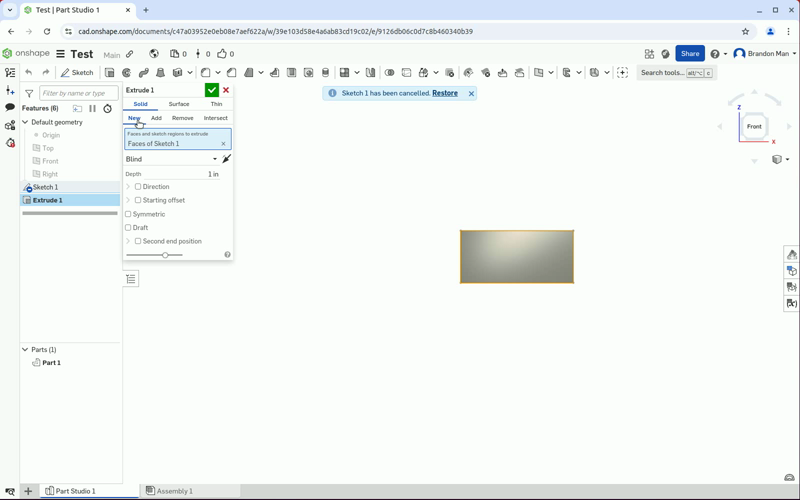
click(137, 120)
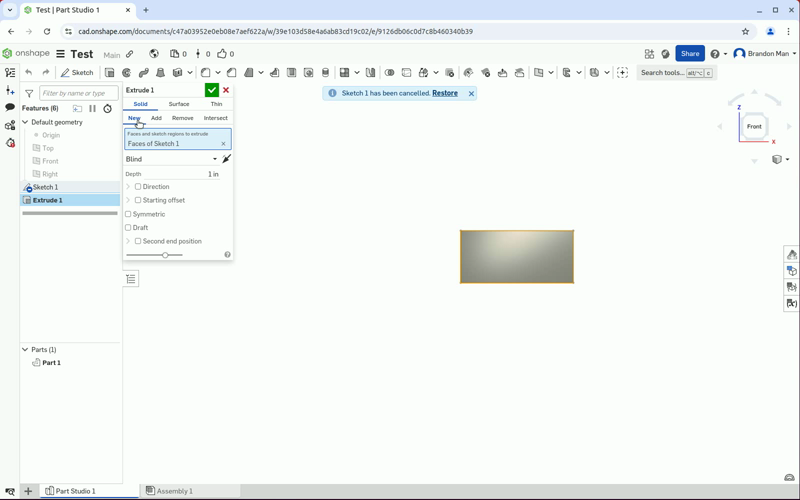
key(tab, 4)
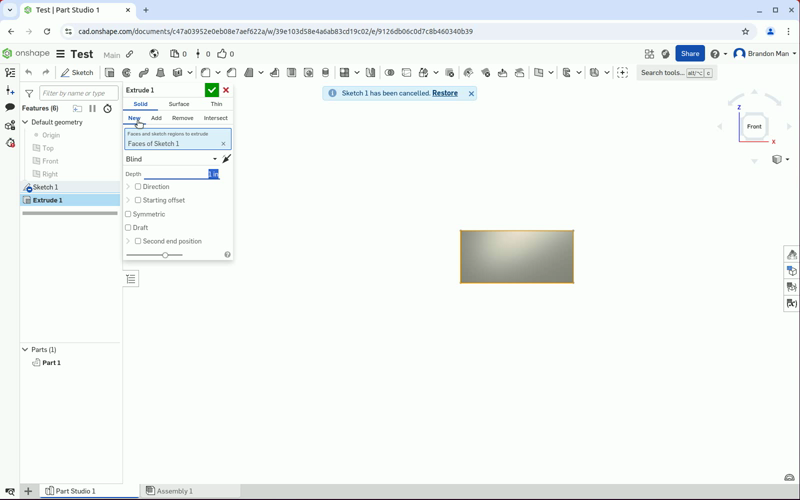
text(5.296)
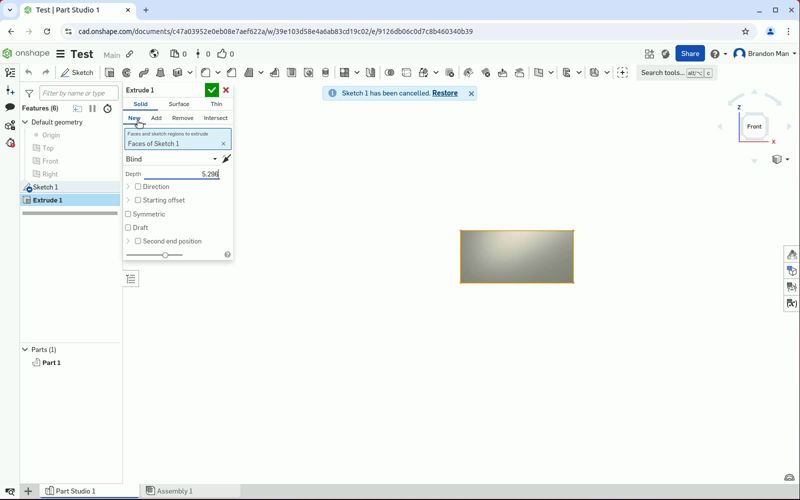
key(enter)
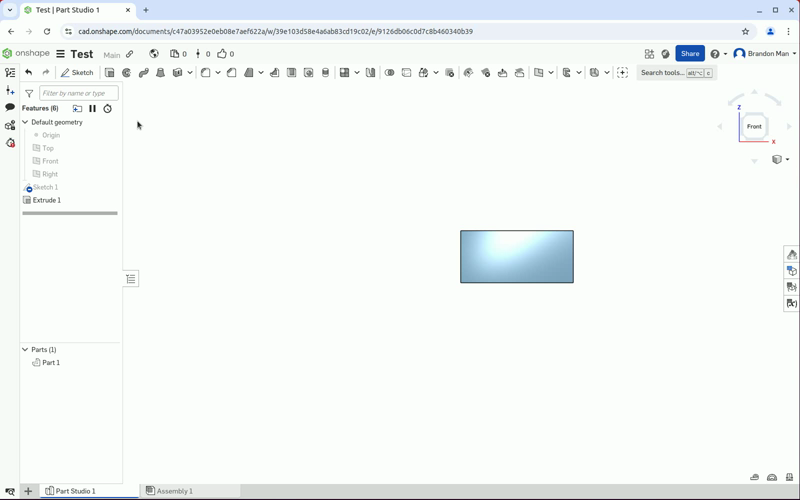
key(shift+h)
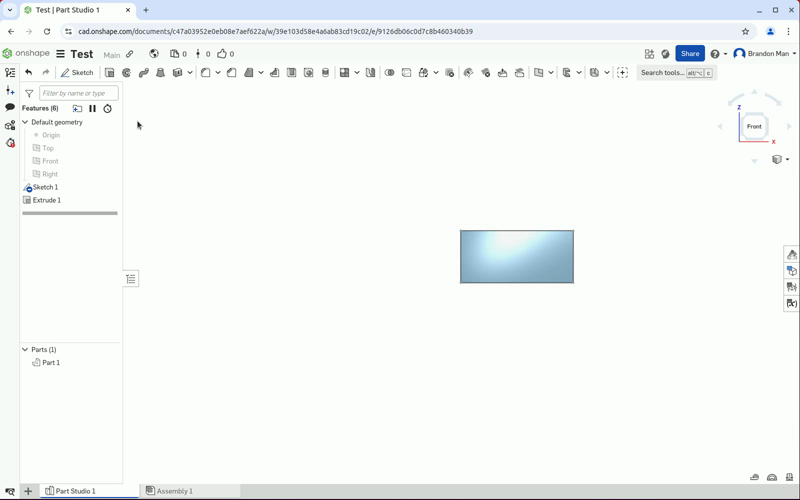
key(shift+h)
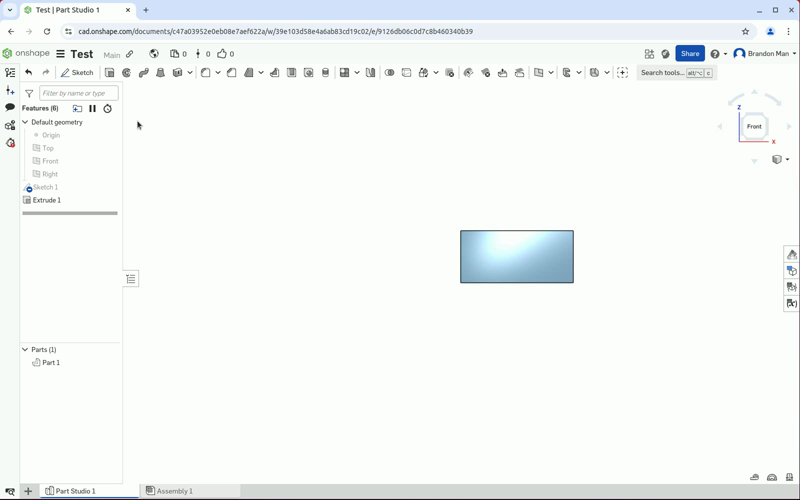
mouse_move(73, 189)
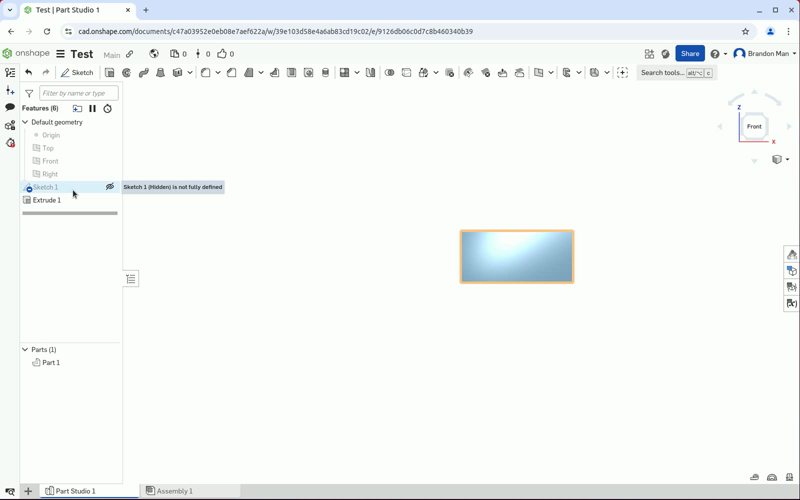
click(73, 189)
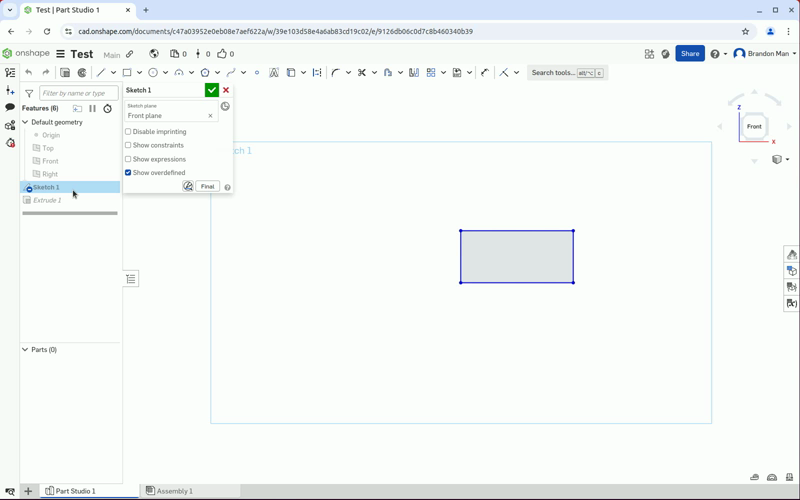
mouse_move(229, 92)
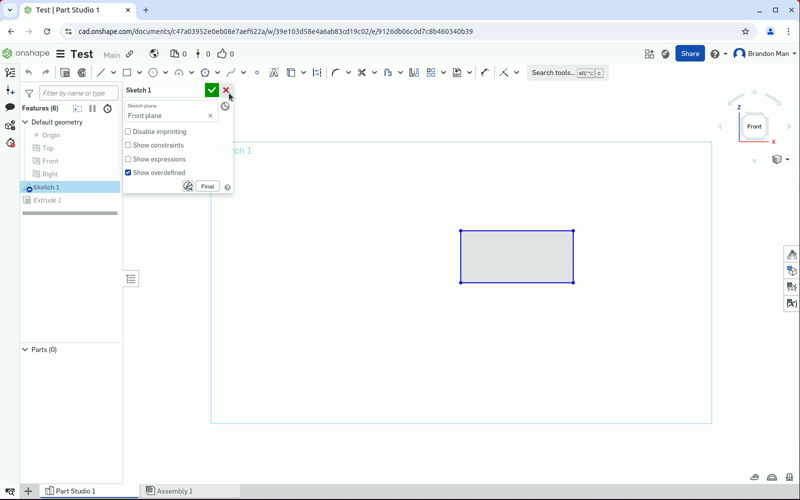
click(229, 92)
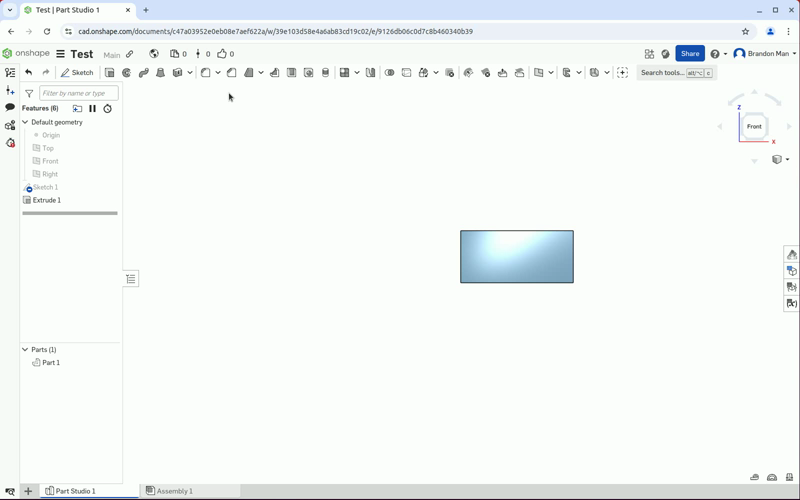
mouse_move(541, 75)
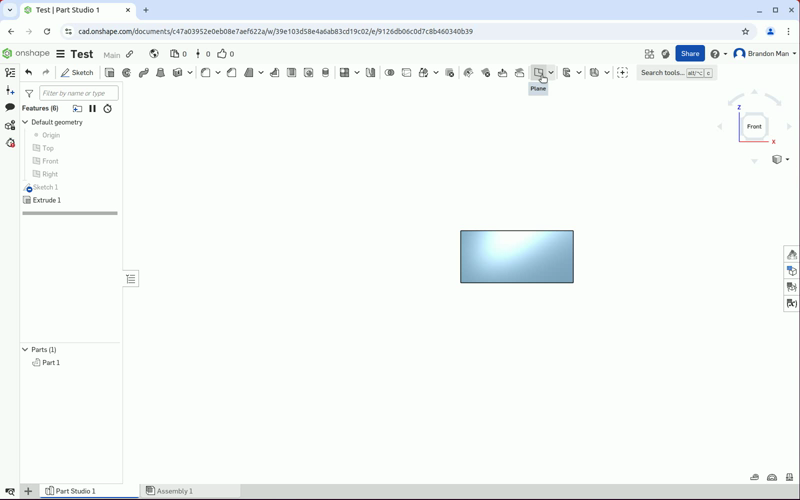
click(541, 75)
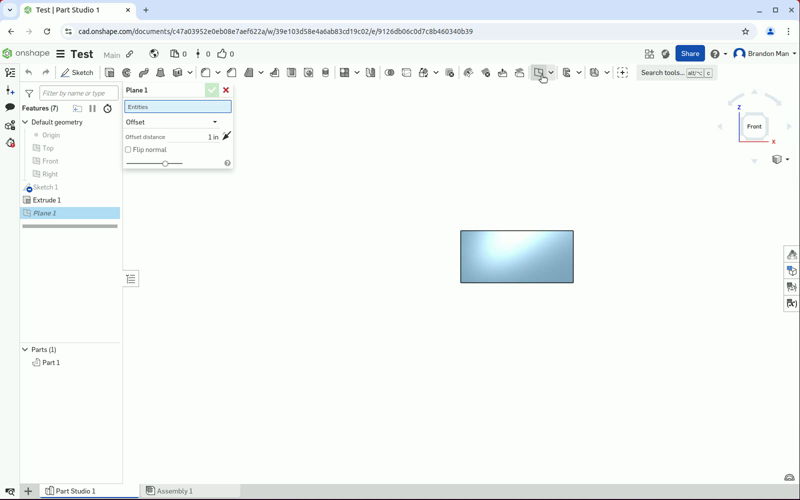
mouse_move(73, 163)
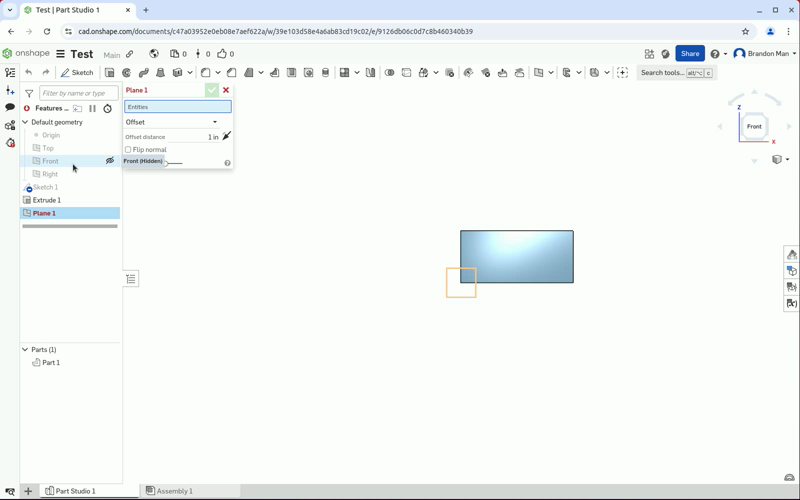
click(73, 163)
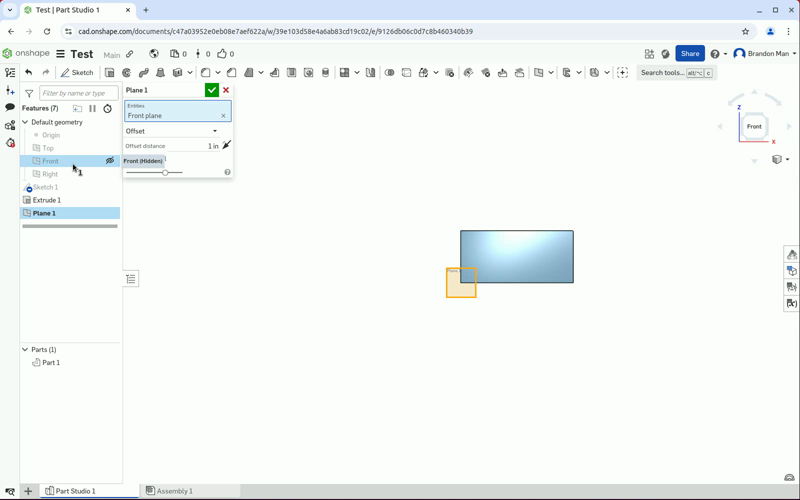
key(tab, 2)
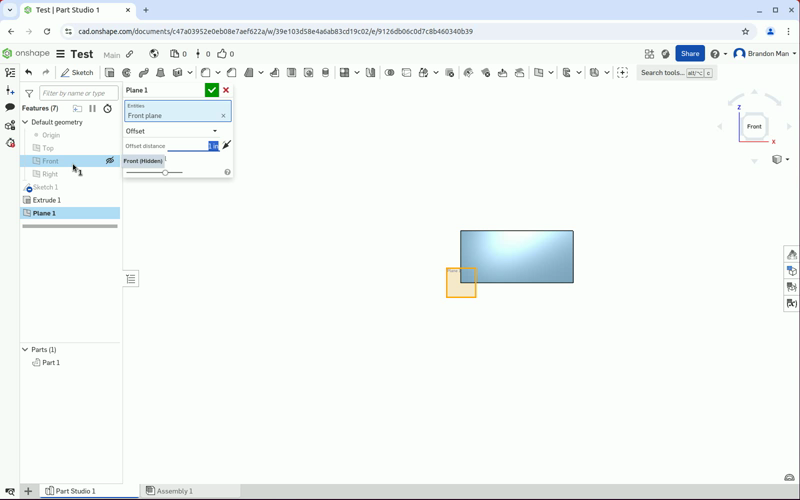
text(5.299)
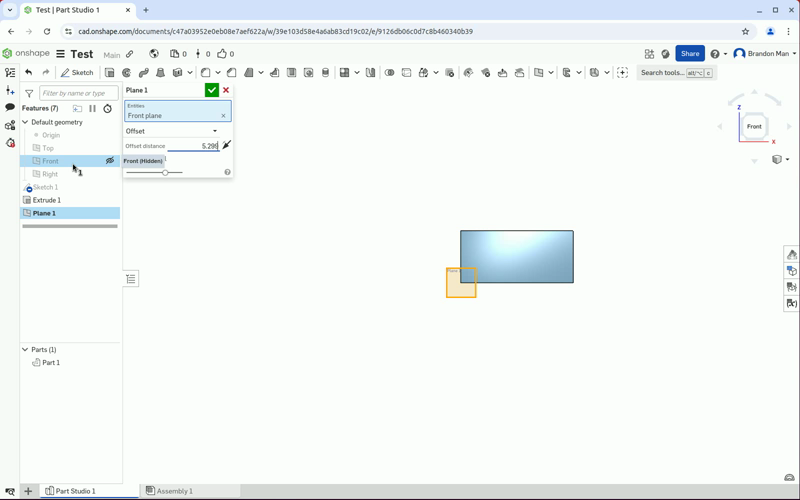
key(enter, 2)
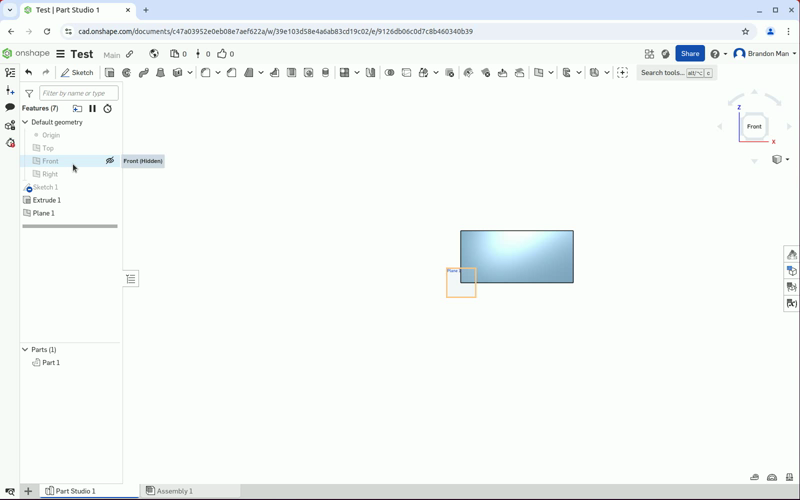
key(shift+s)
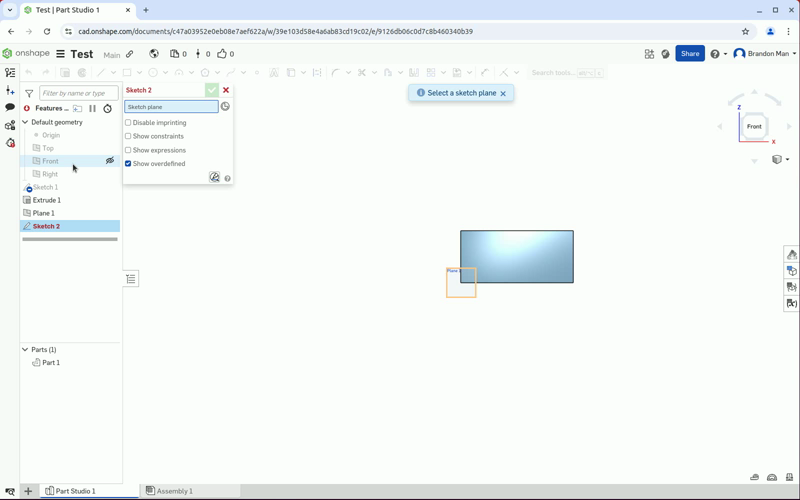
mouse_move(73, 215)
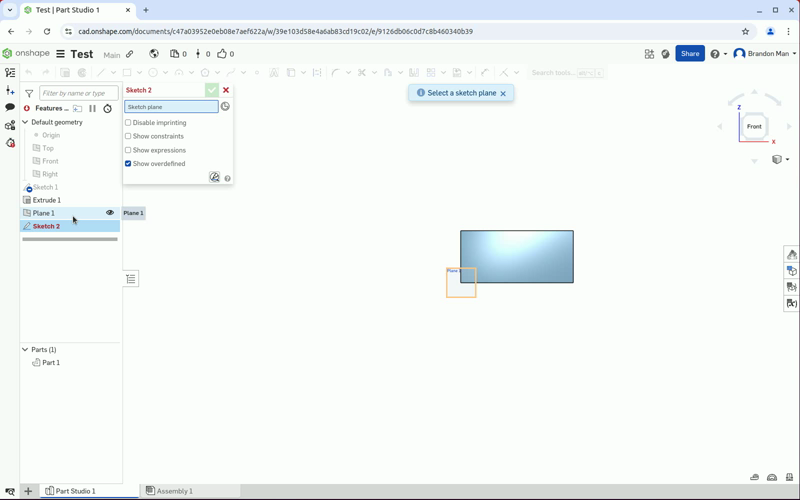
click(73, 215)
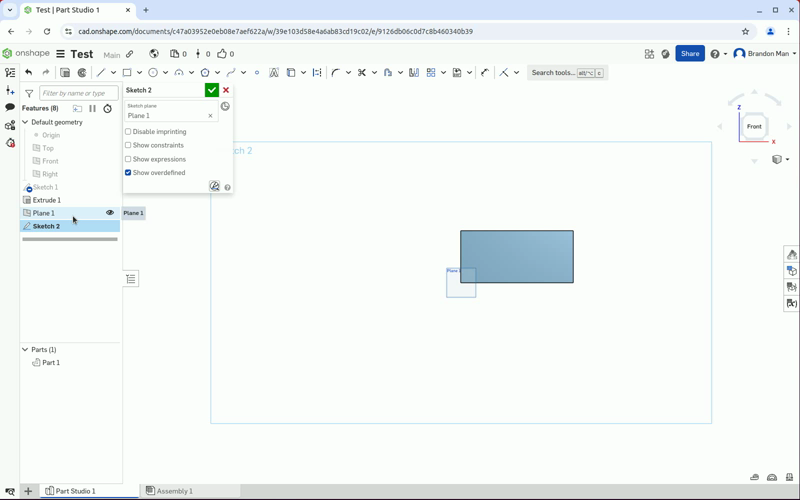
mouse_move(73, 352)
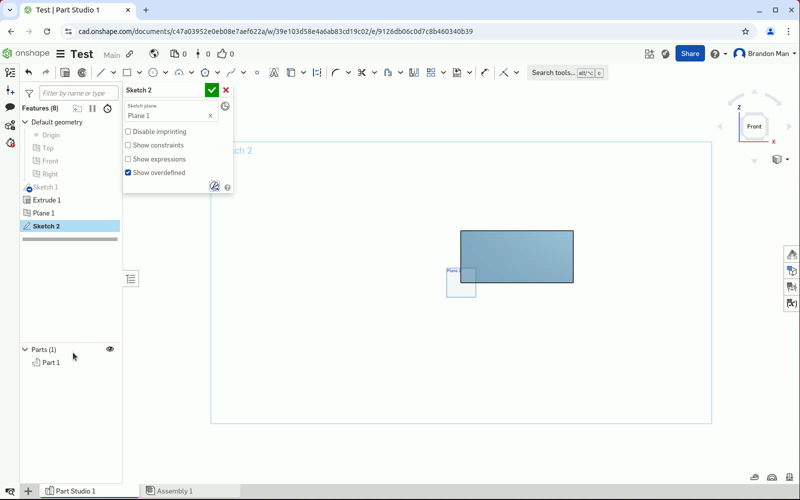
key(y)
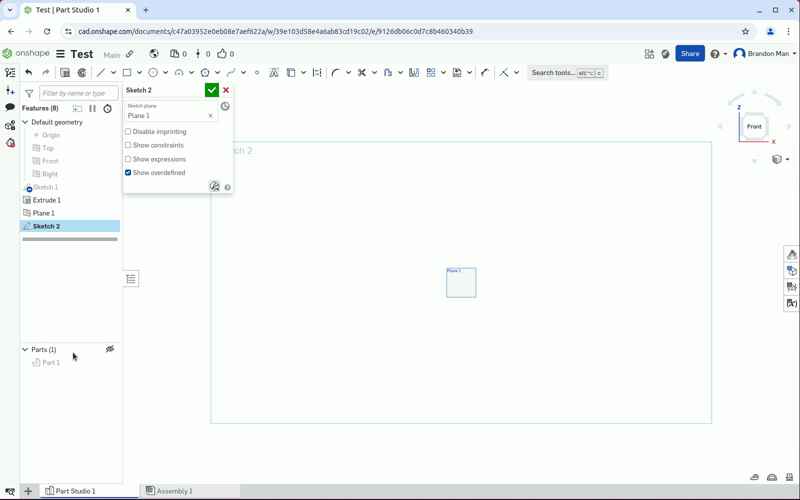
key(l)
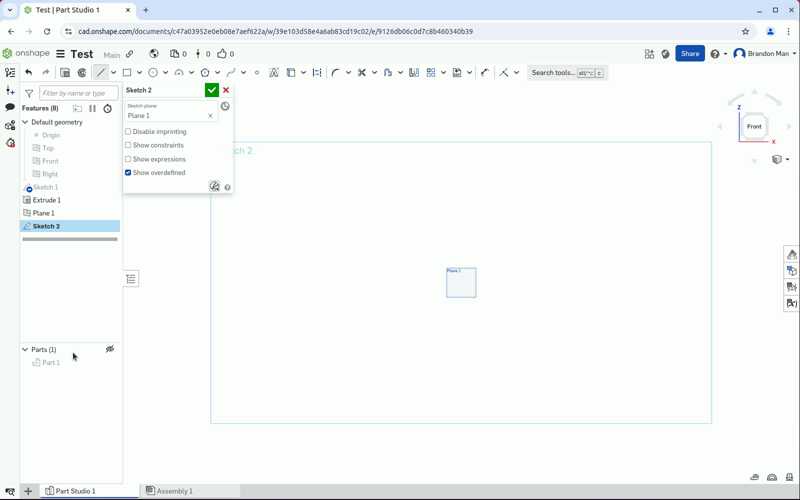
key_down(shift)
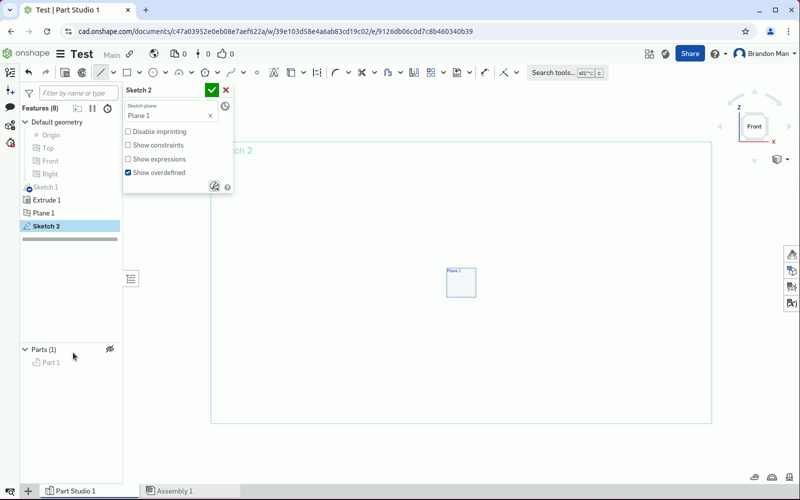
mouse_move(460, 282)
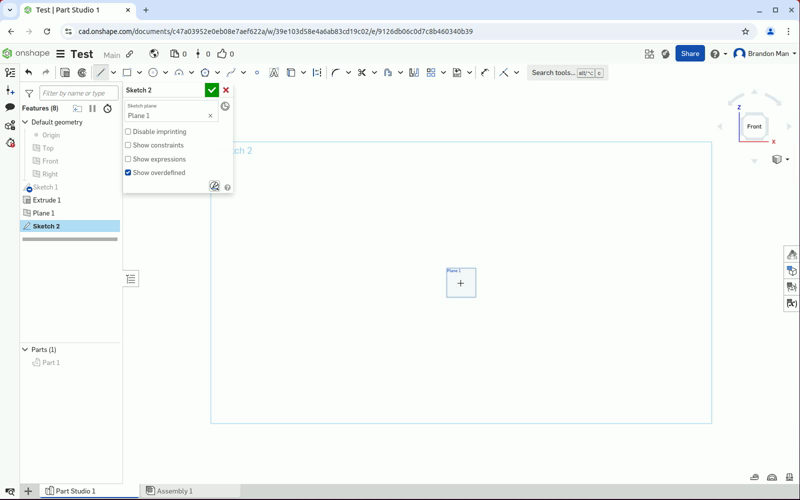
click(460, 282)
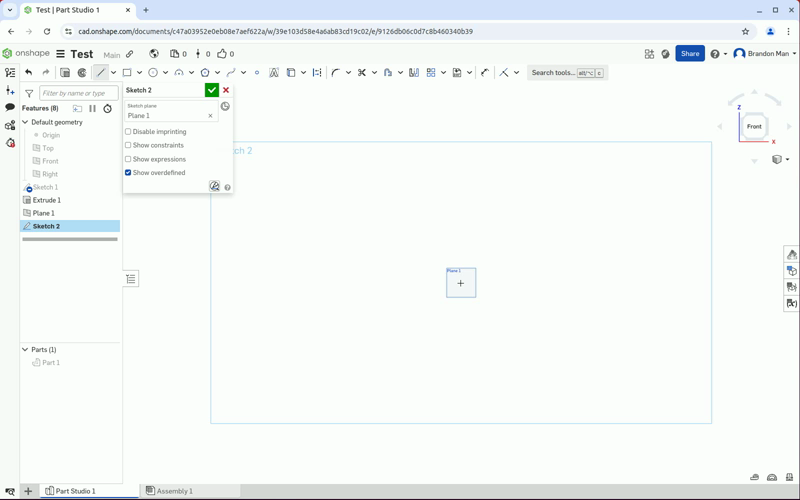
key_up(shift)
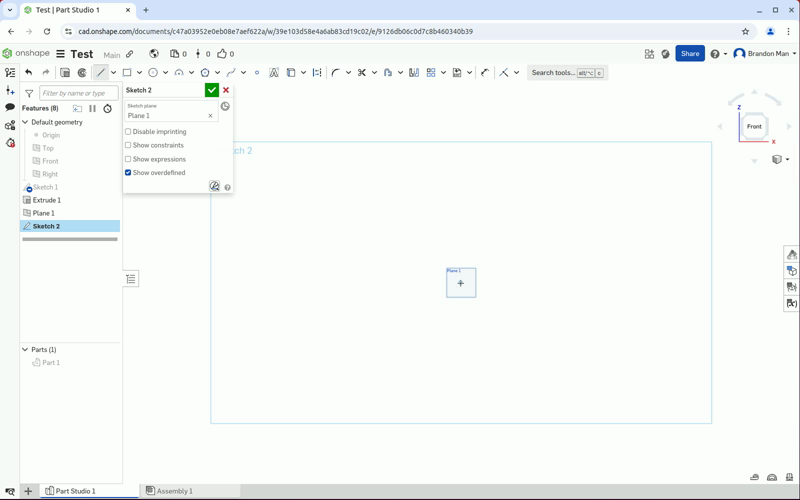
key_down(shift)
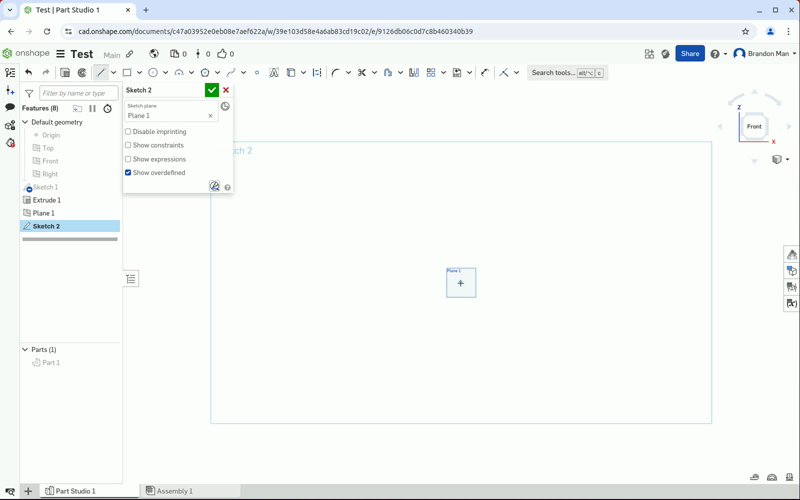
mouse_move(573, 282)
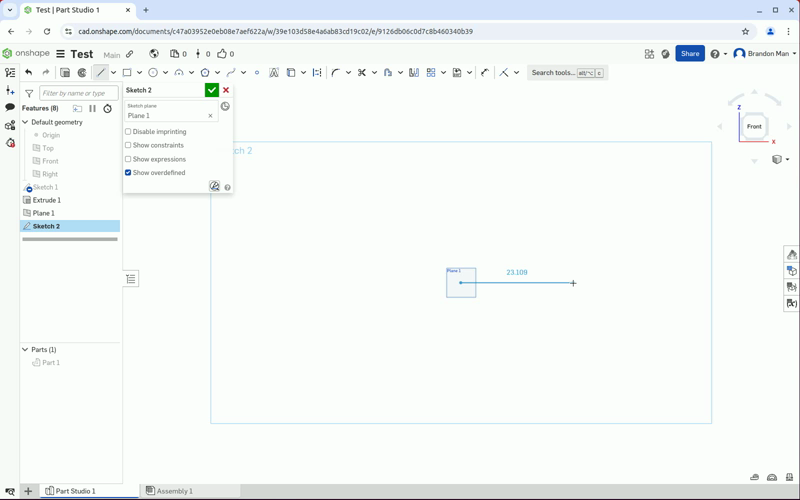
click(573, 282)
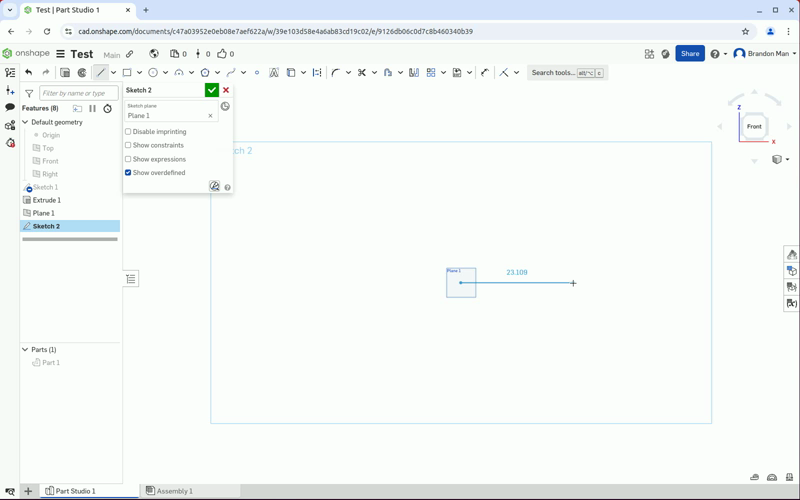
key_up(shift)
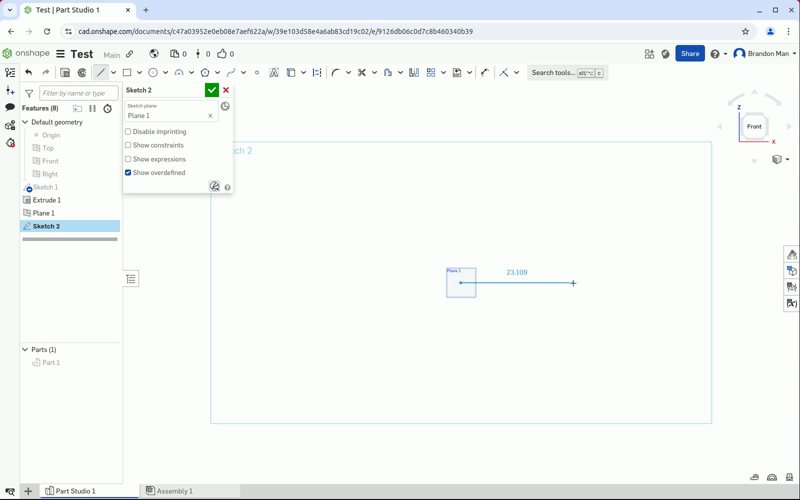
key_down(shift)
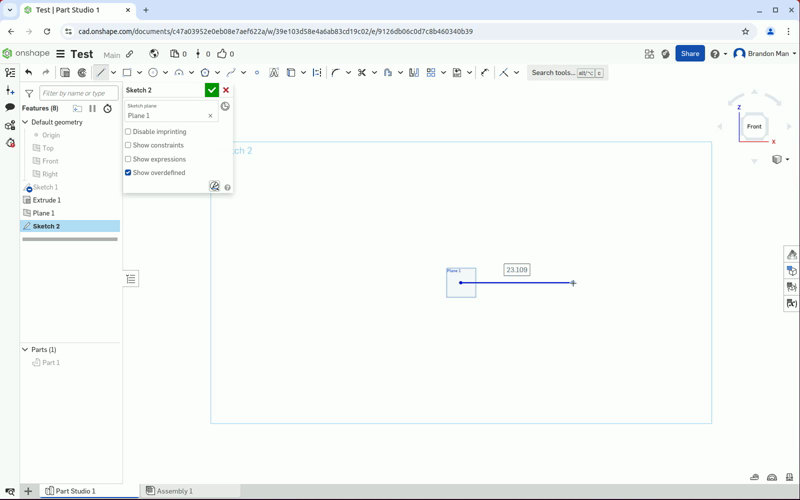
mouse_move(589, 282)
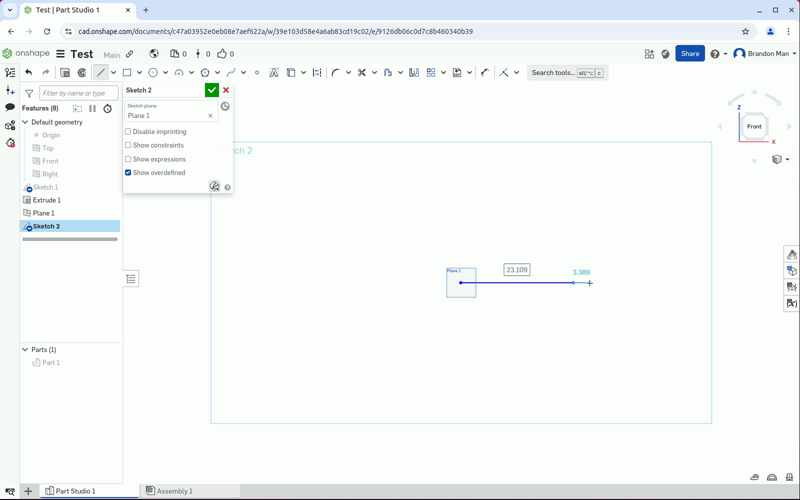
mouse_move(573, 230)
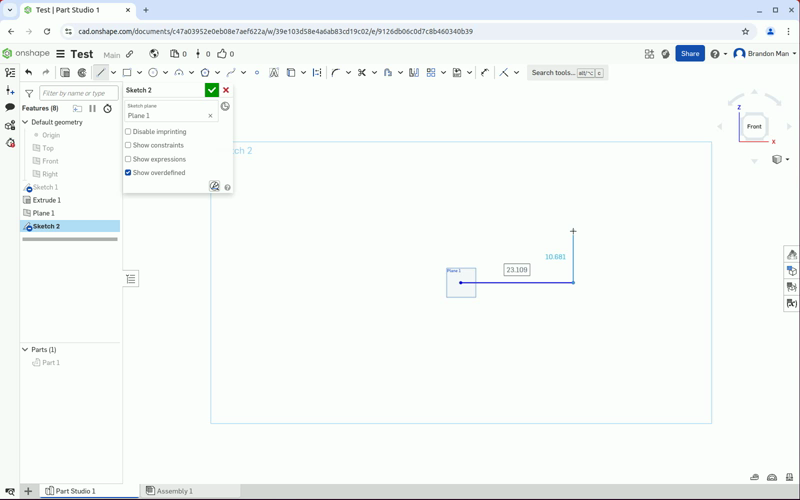
click(573, 230)
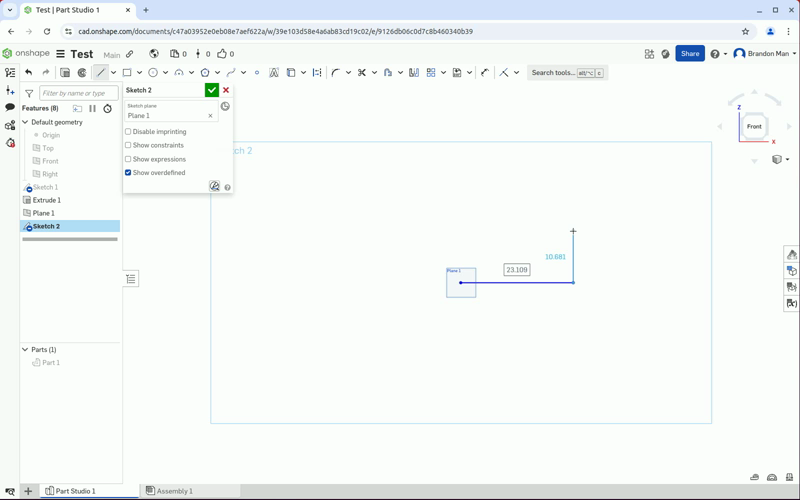
key_up(shift)
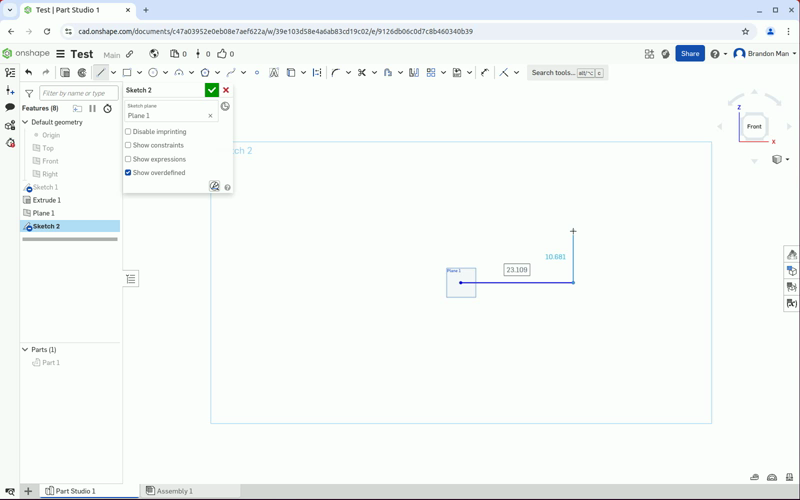
key_down(shift)
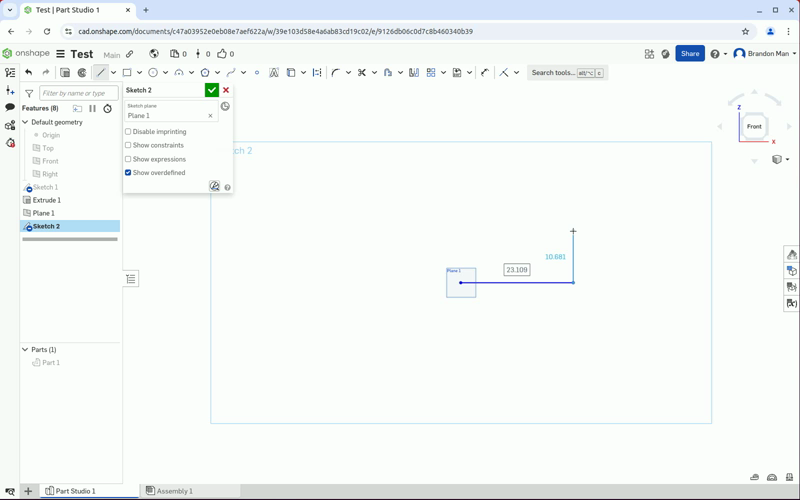
mouse_move(460, 230)
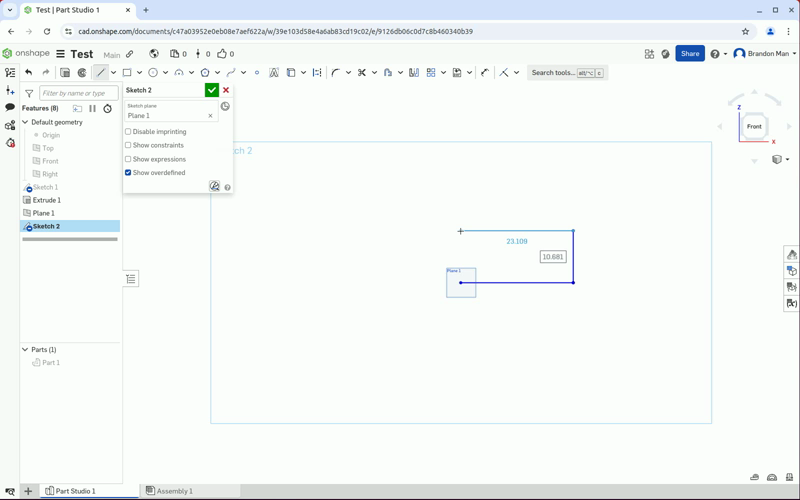
click(460, 230)
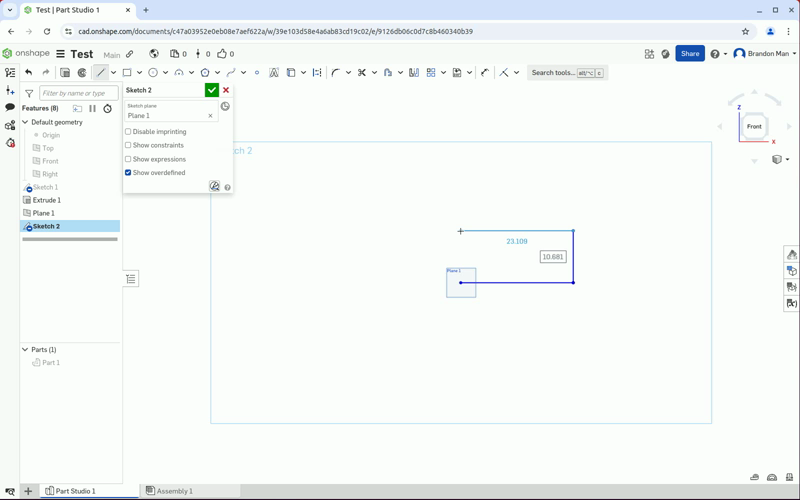
key_up(shift)
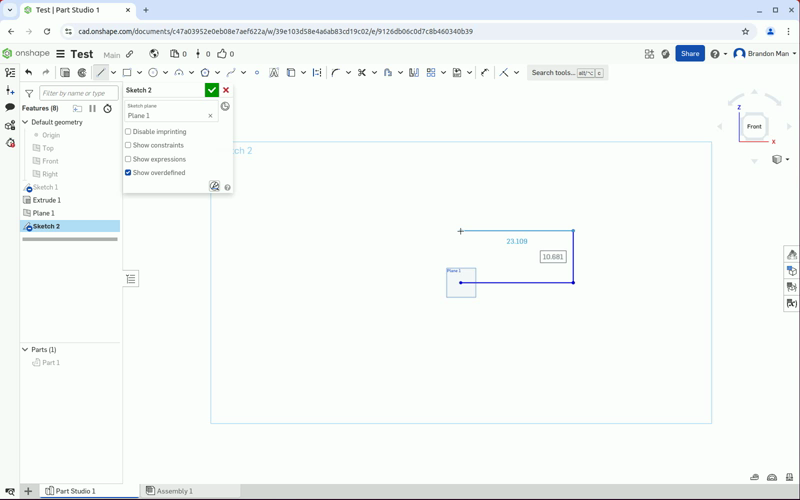
mouse_move(490, 230)
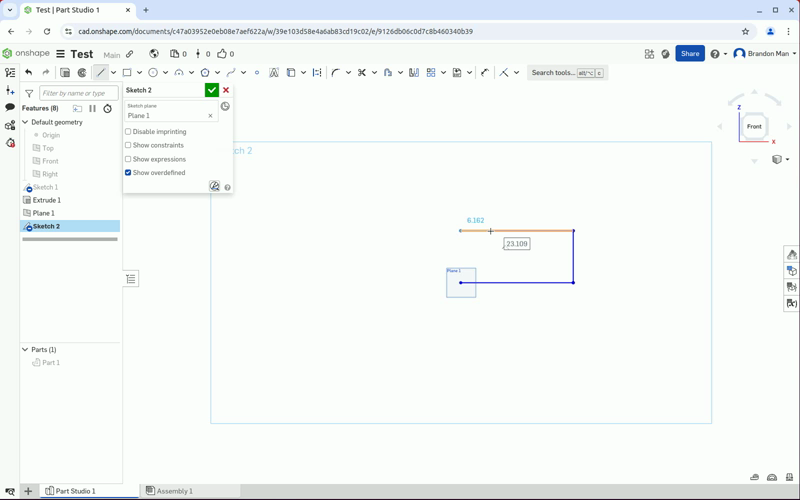
key_down(shift)
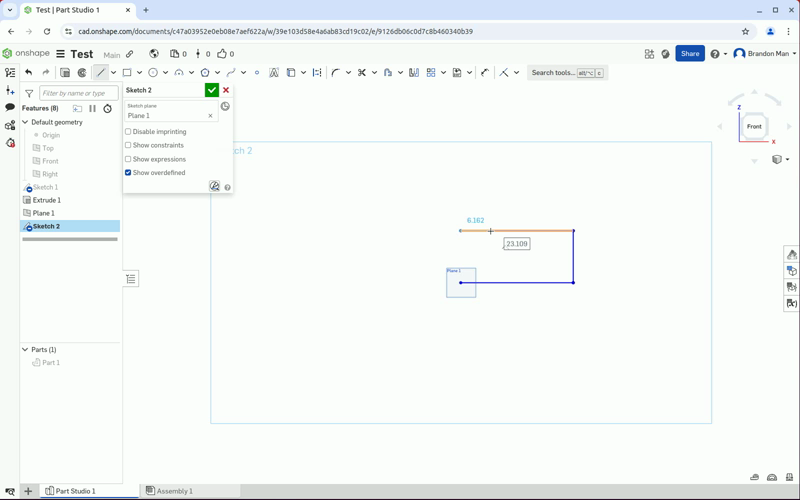
mouse_move(460, 282)
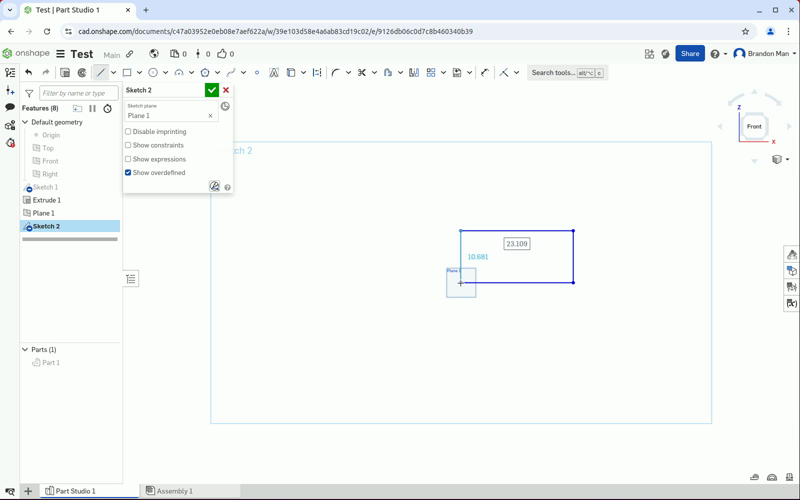
key_up(shift)
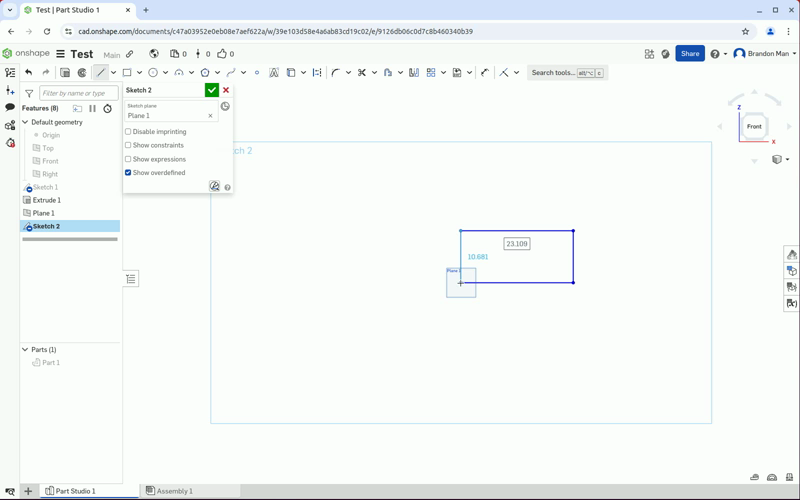
click(460, 282)
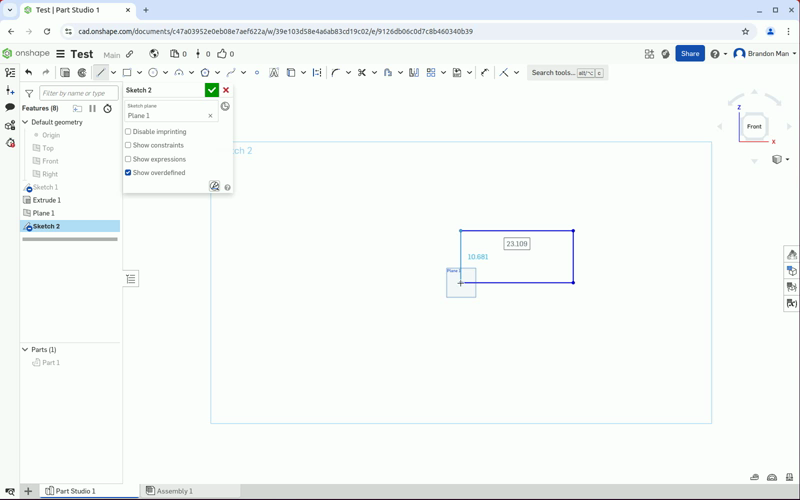
key(esc)
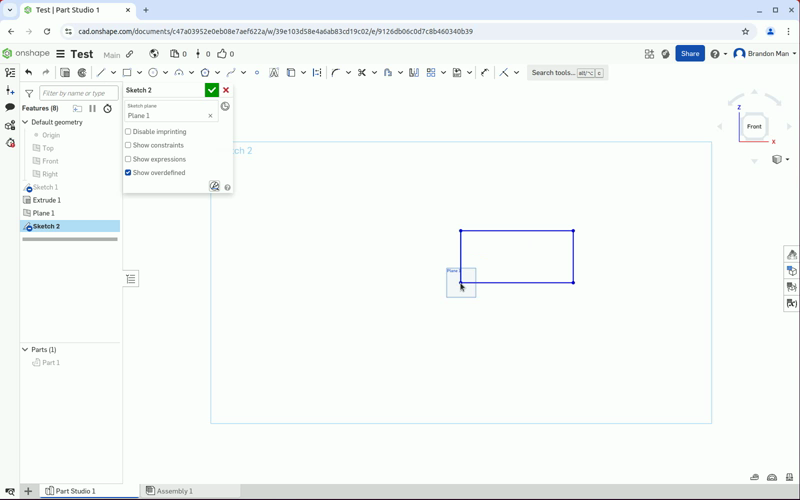
mouse_move(481, 276)
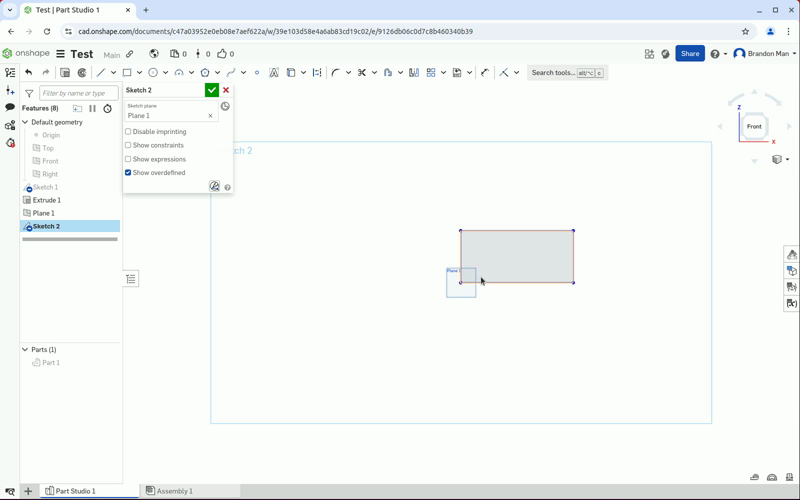
click(481, 276)
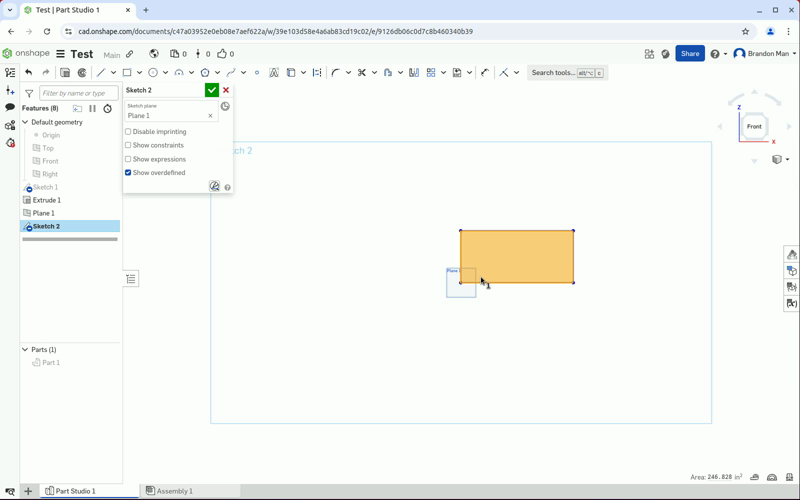
mouse_move(73, 352)
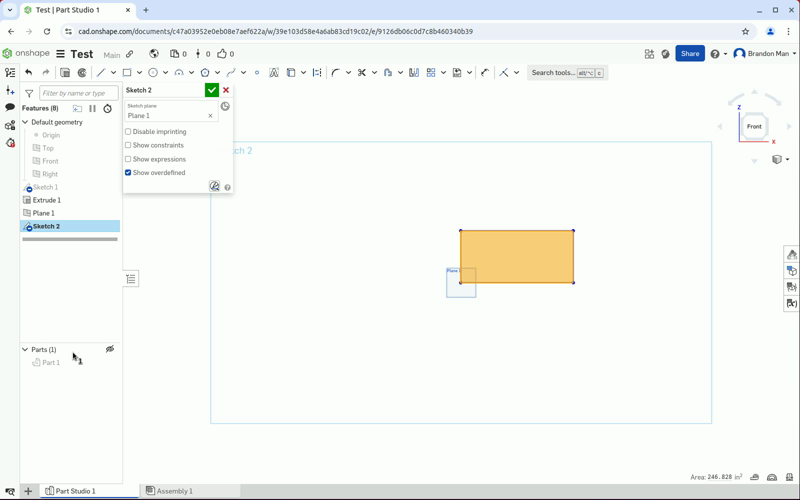
key(shift+y)
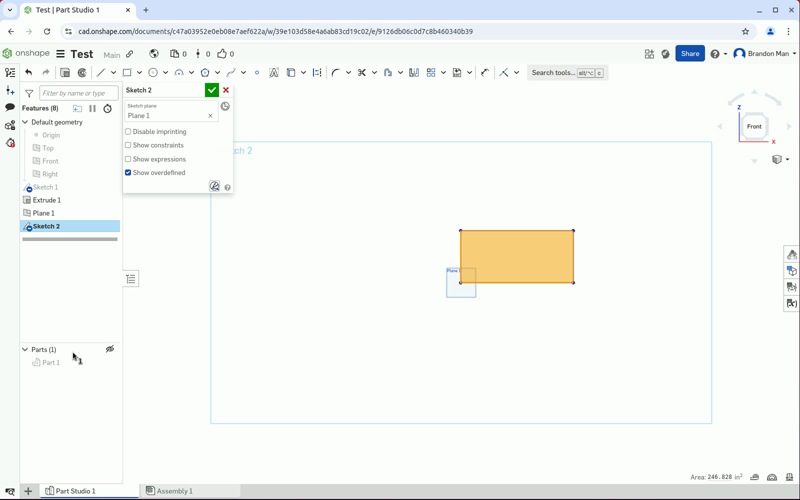
key(shift+e)
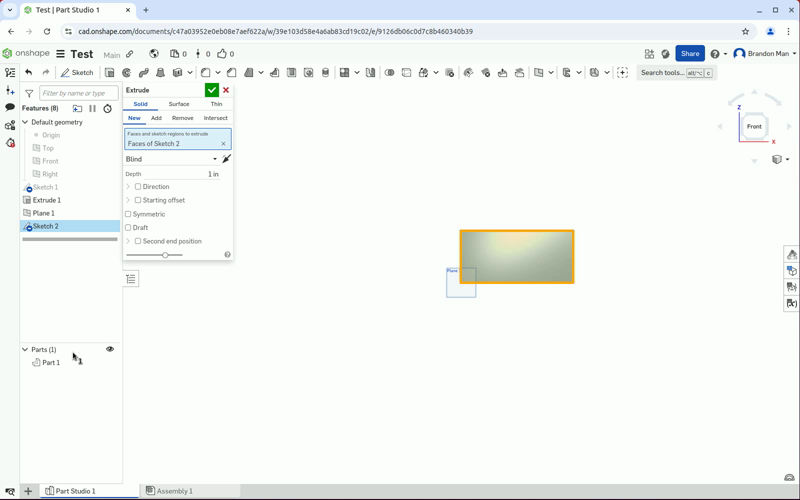
mouse_move(143, 106)
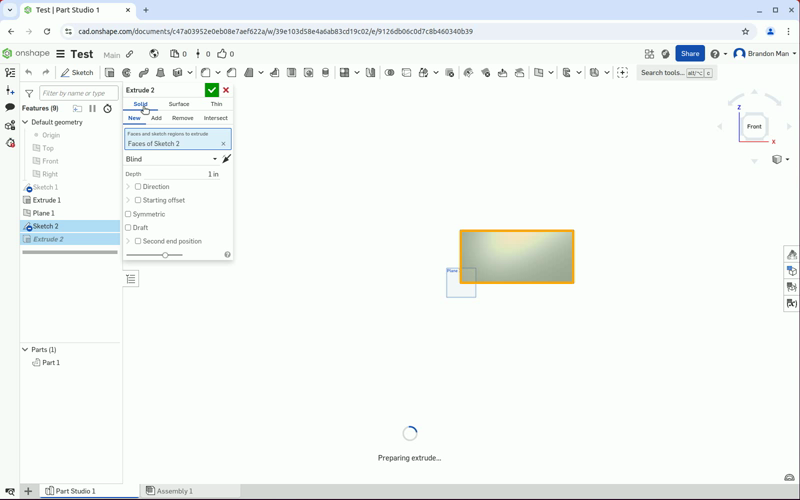
click(143, 106)
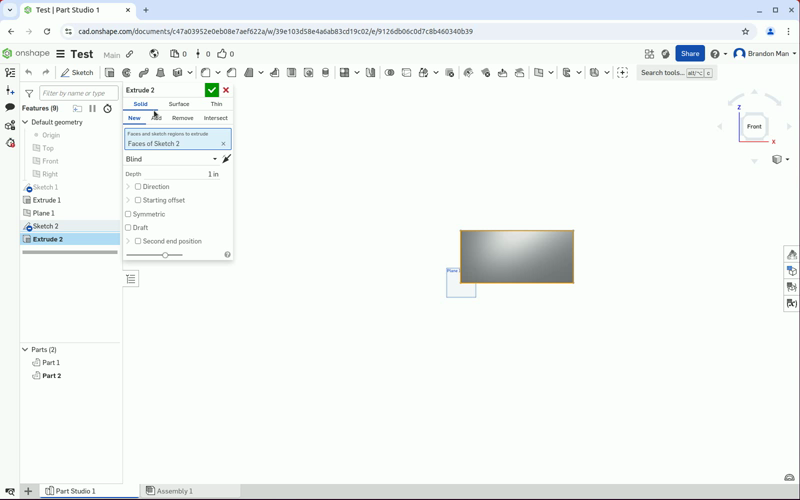
mouse_move(186, 120)
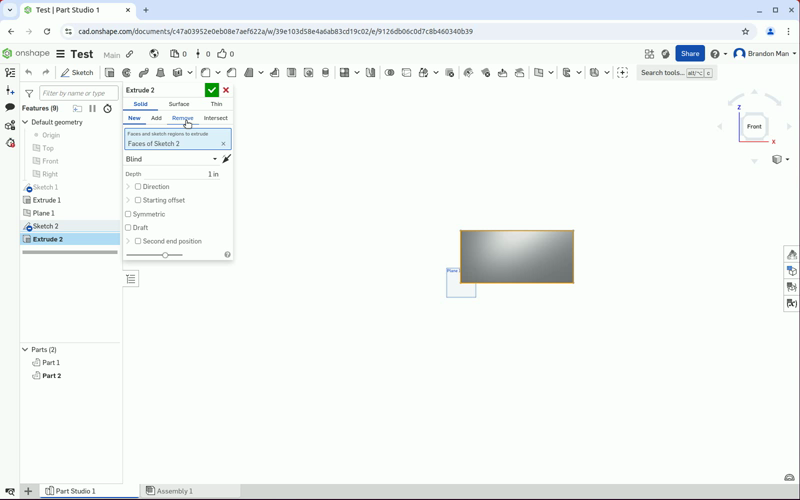
click(186, 120)
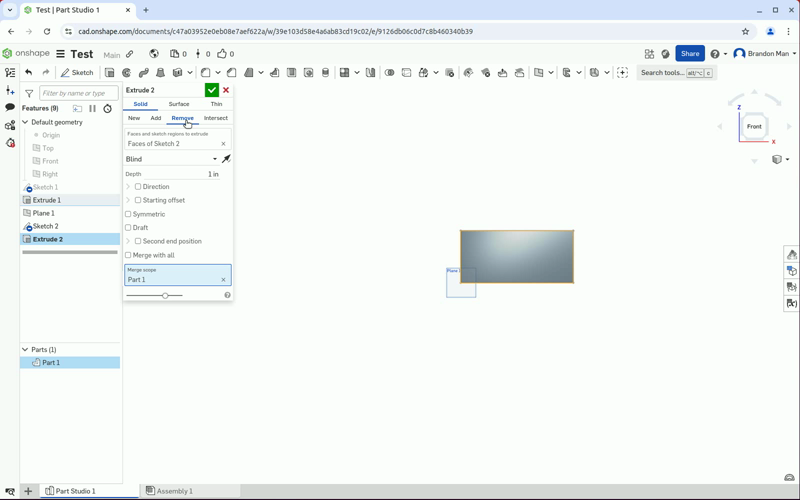
key(tab, 4)
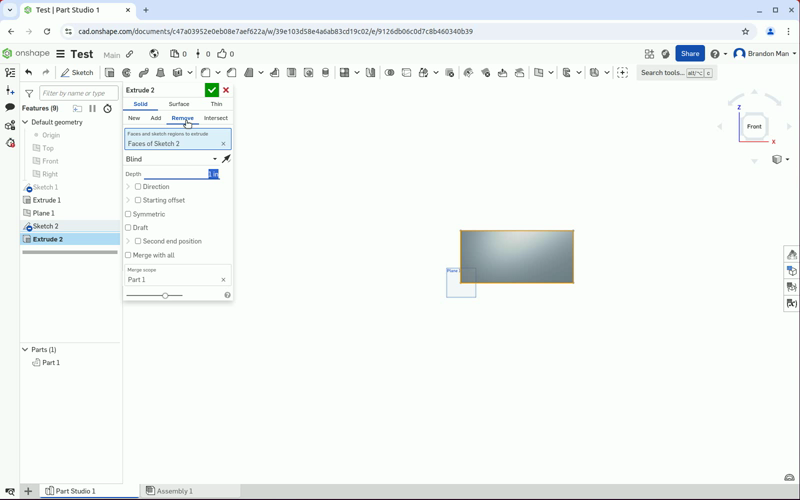
text(5.296)
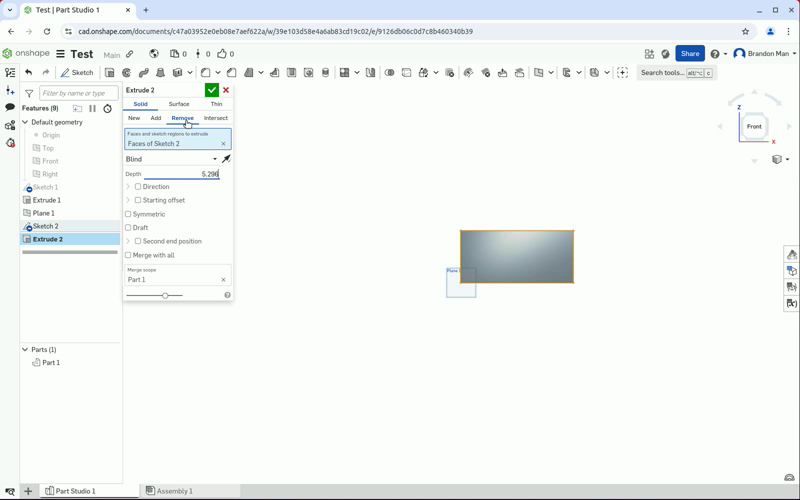
key(tab, 6)
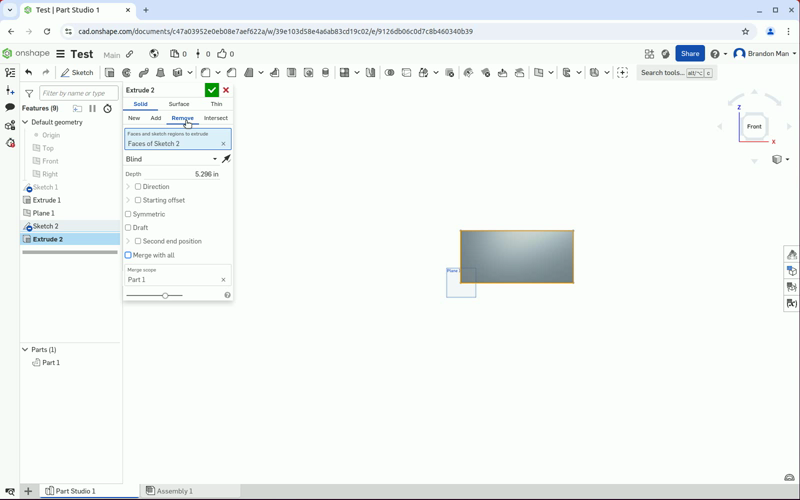
key(space)
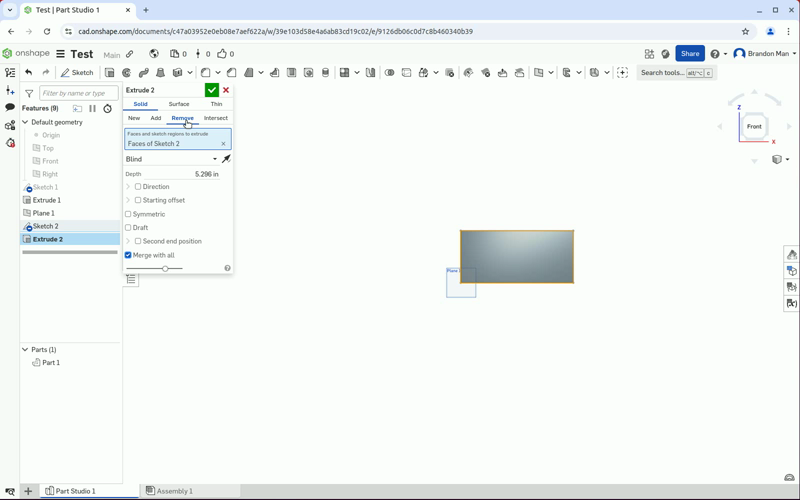
key(enter)
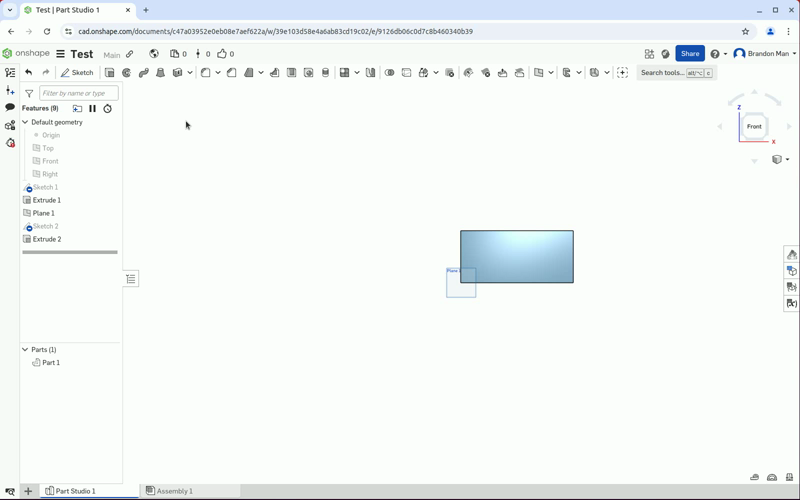
key(shift+h)
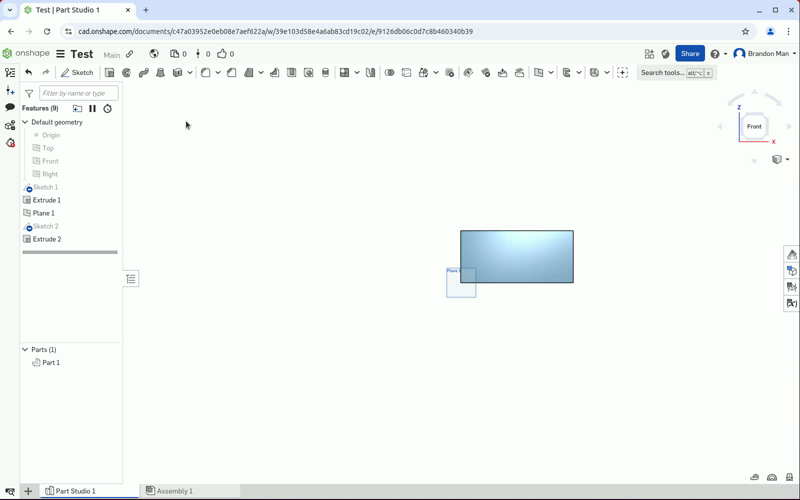
key(shift+h)
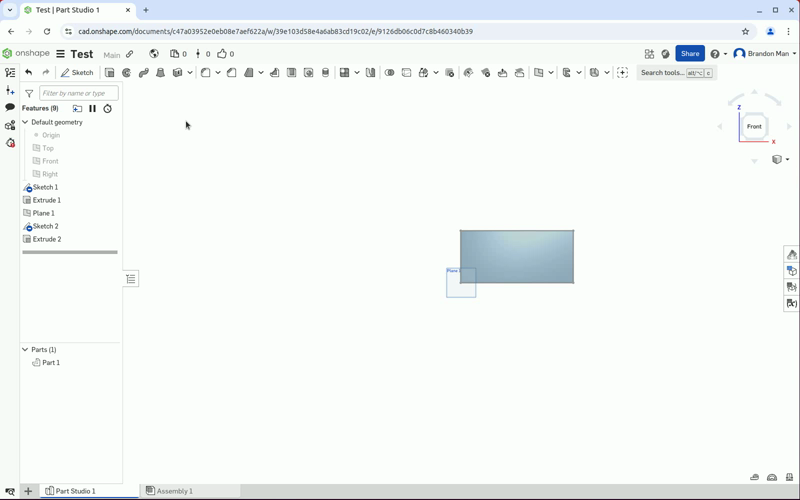
key(shift+7)
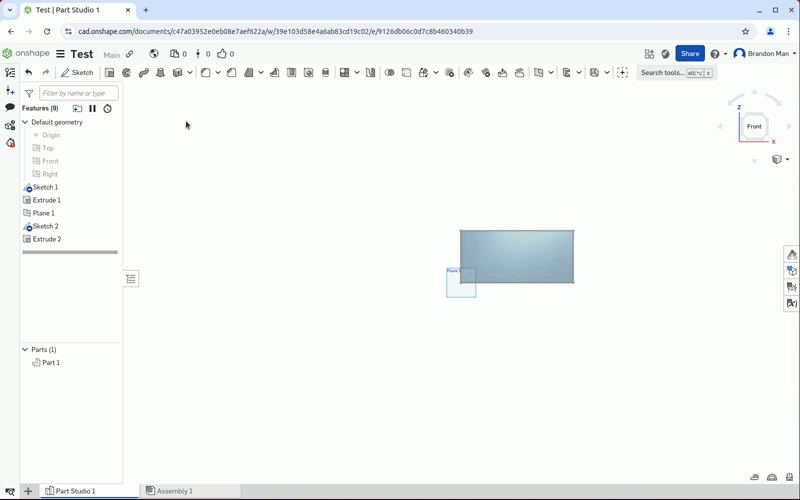
key(left, 2)
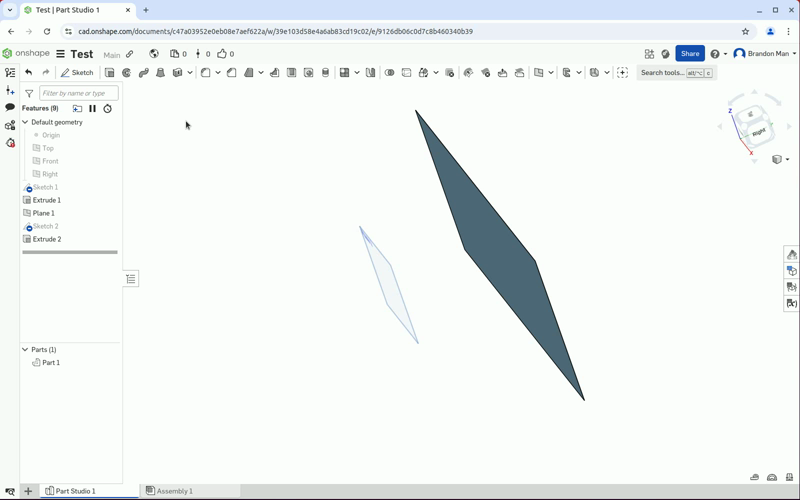
key(down, 2)
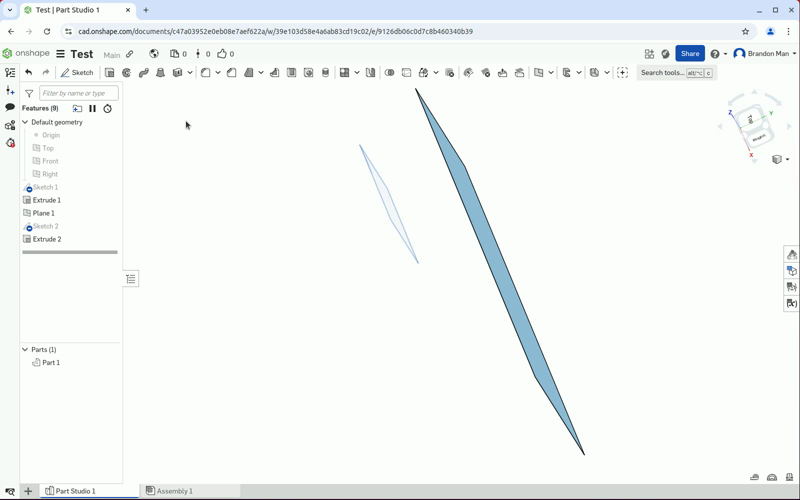
key(up, 2)
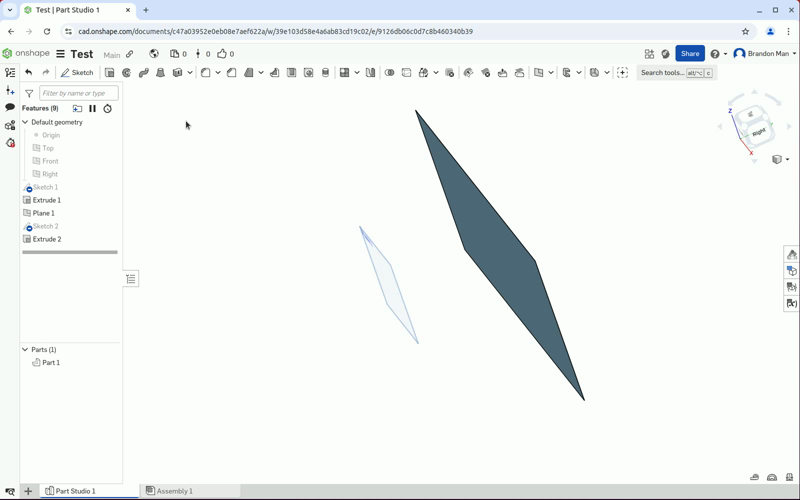
key(right, 2)
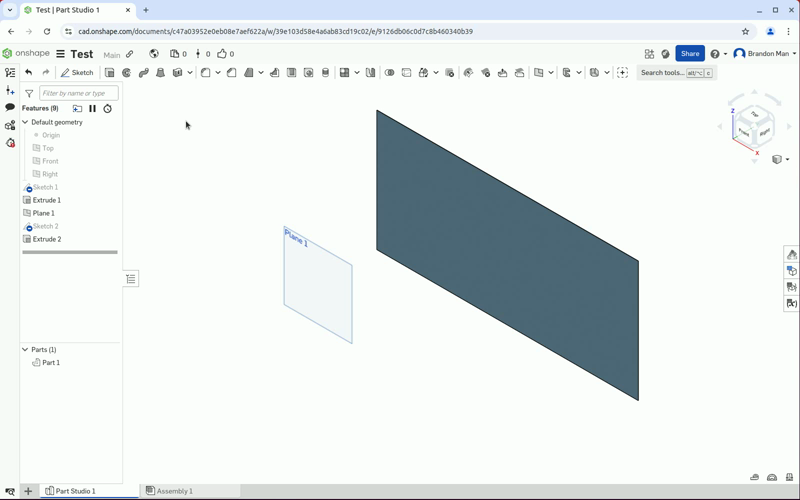
mouse_move(73, 189)
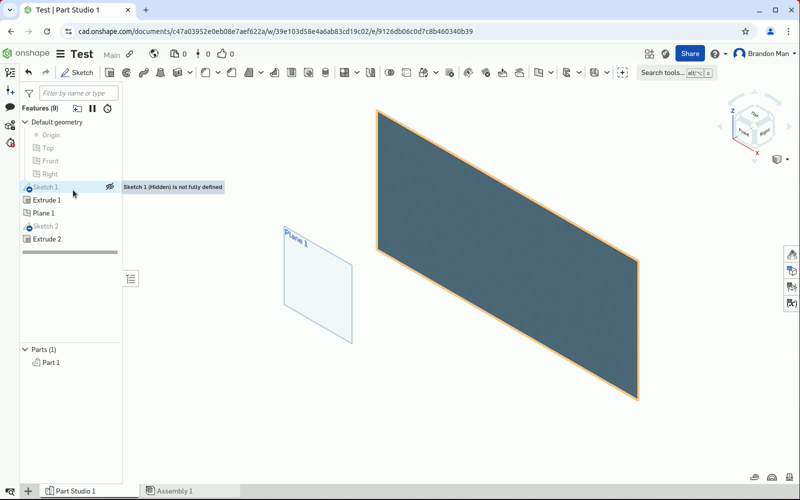
click(73, 189)